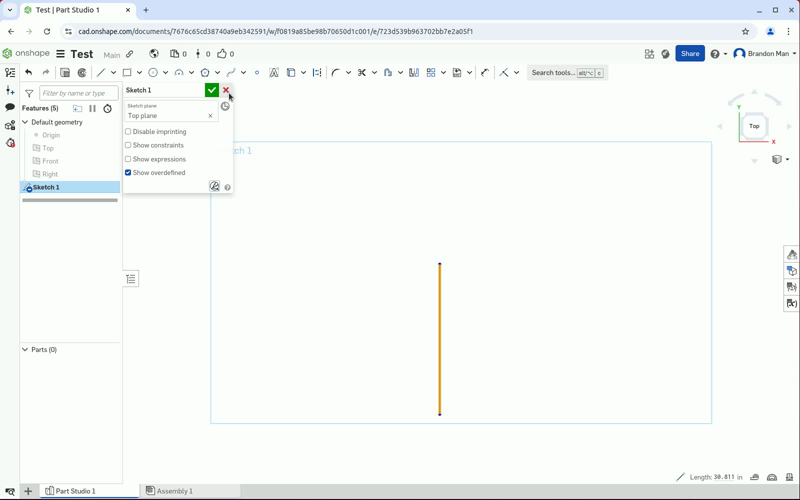
key(shift+h)
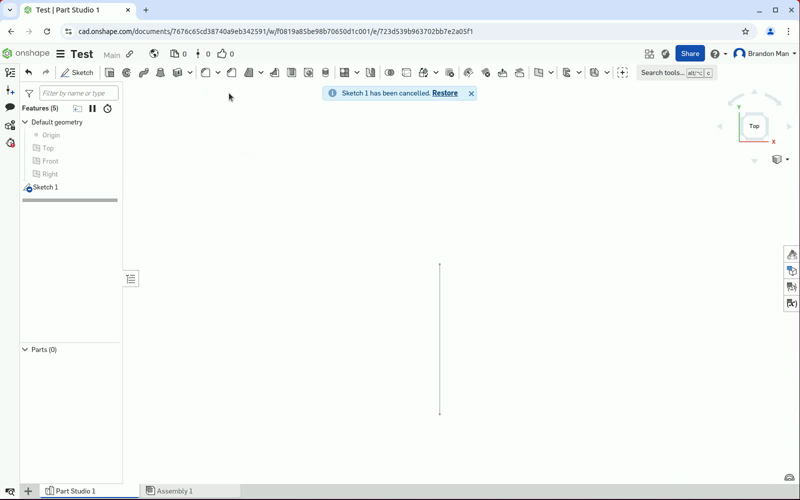
key(shift+s)
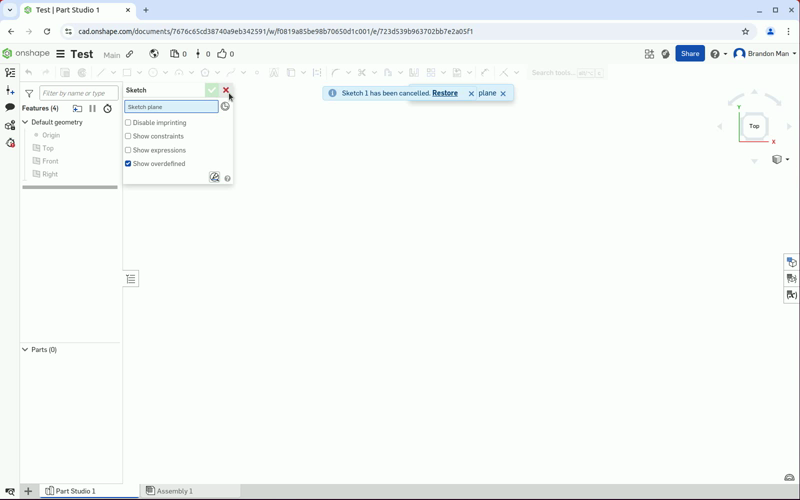
mouse_move(73, 150)
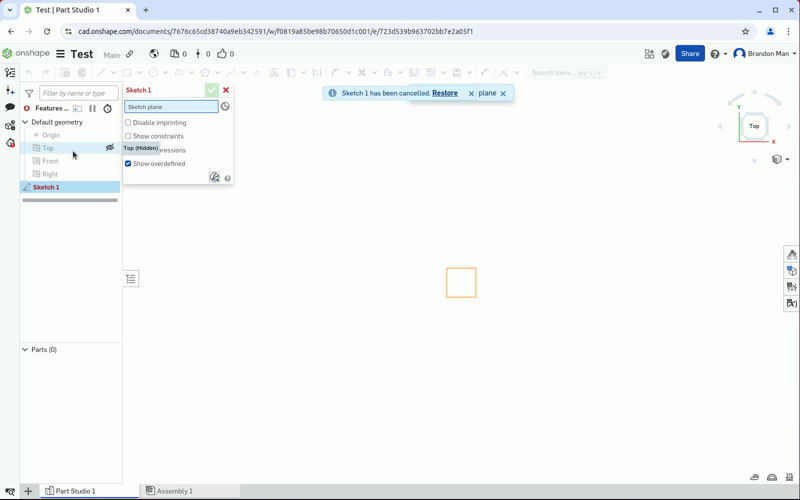
click(73, 150)
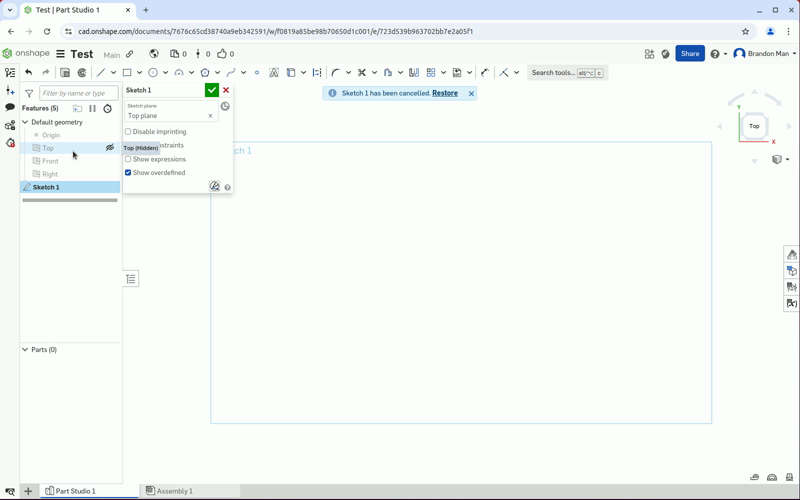
mouse_move(73, 352)
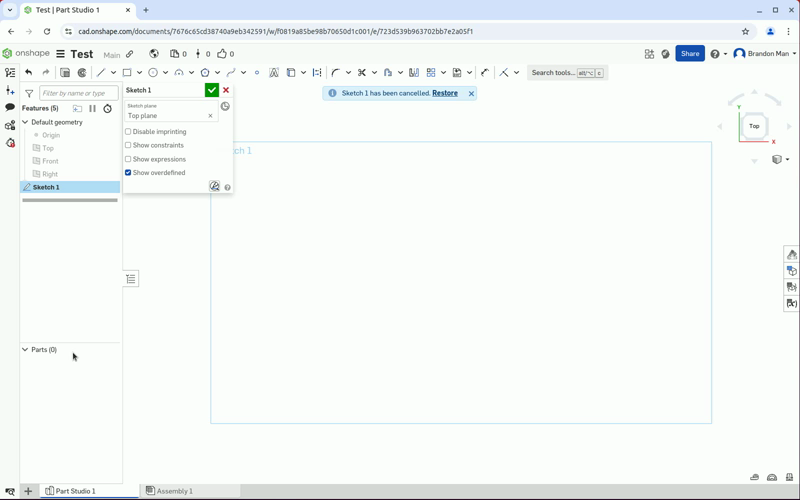
key(y)
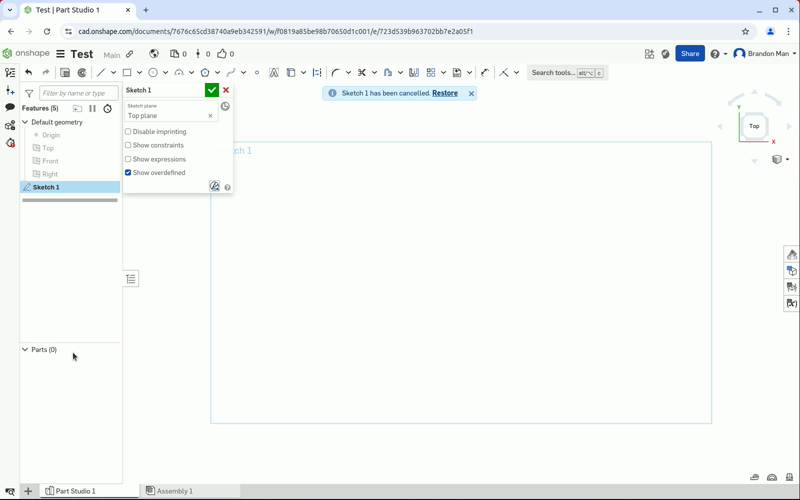
key(l)
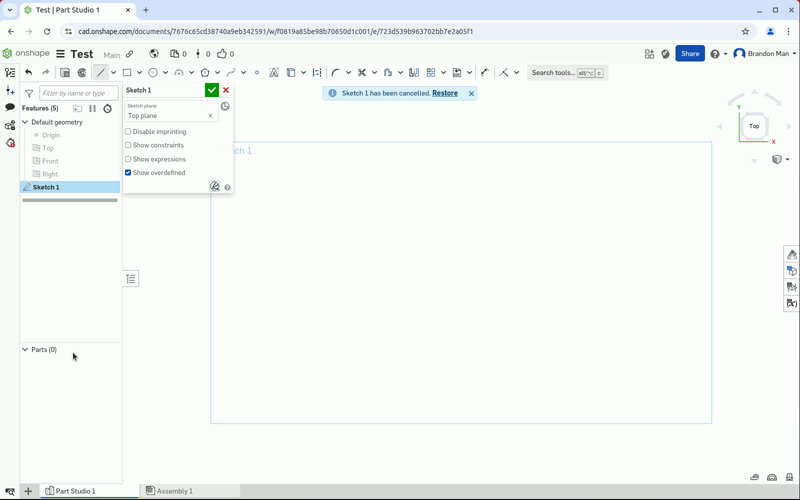
key_down(shift)
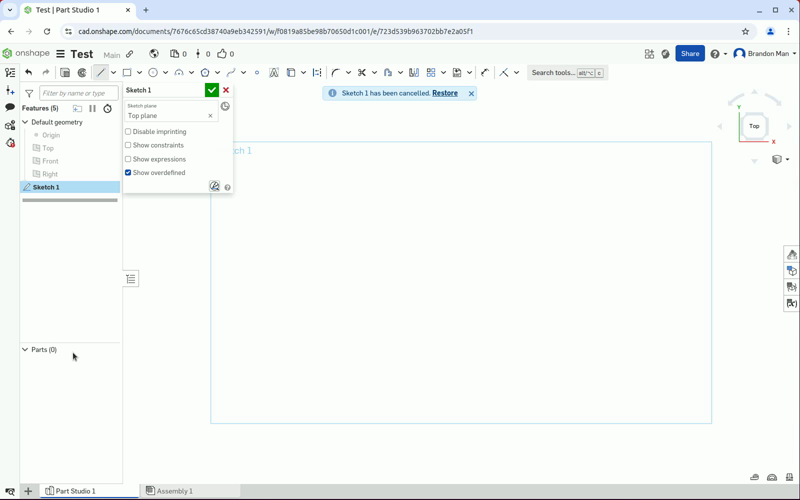
mouse_move(383, 318)
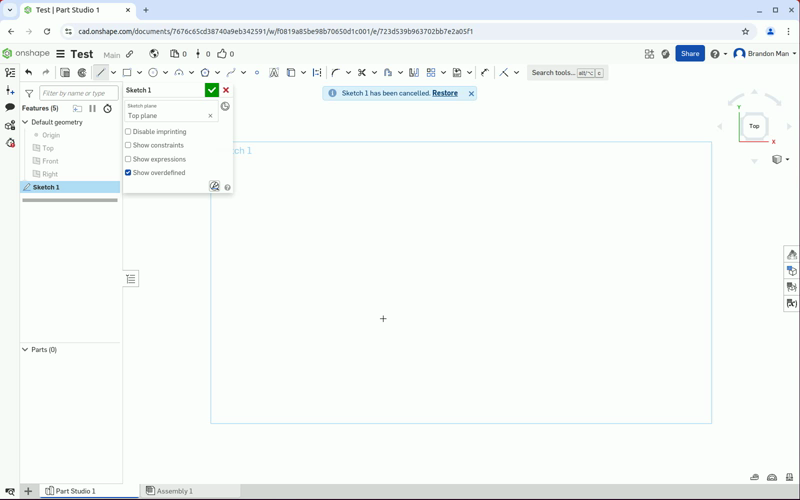
click(383, 318)
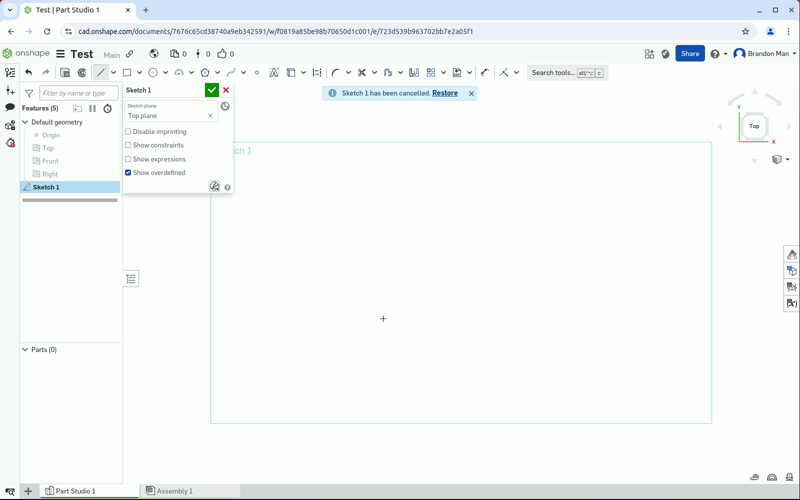
key_up(shift)
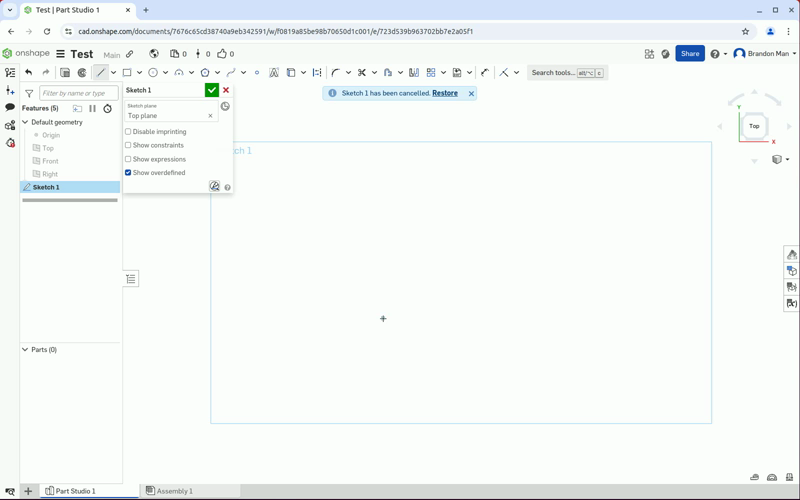
key_down(shift)
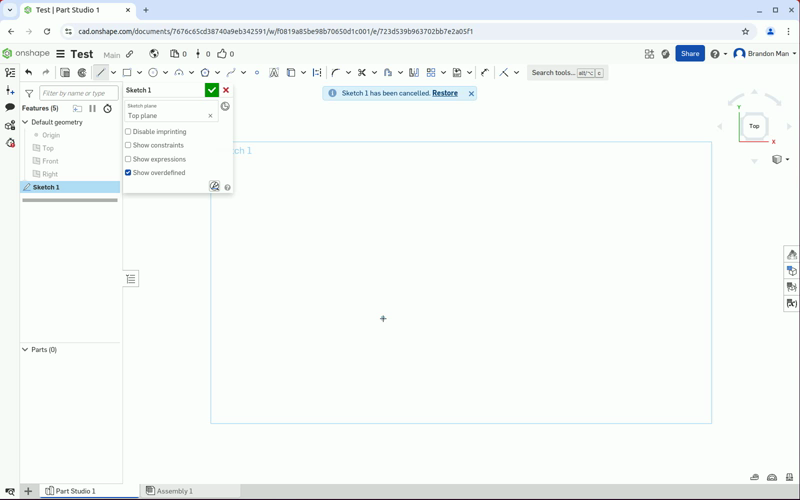
mouse_move(538, 318)
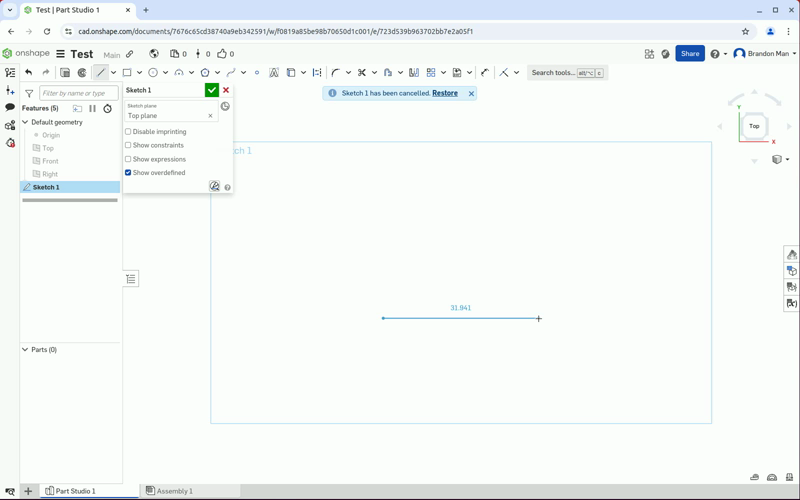
click(538, 318)
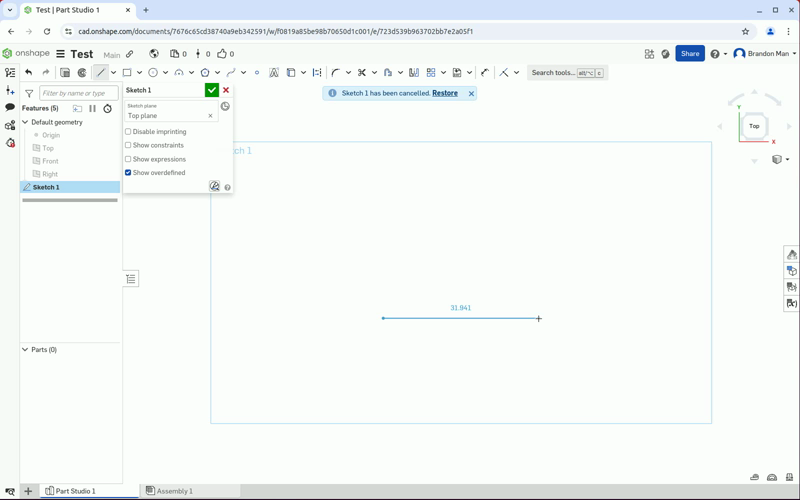
key_up(shift)
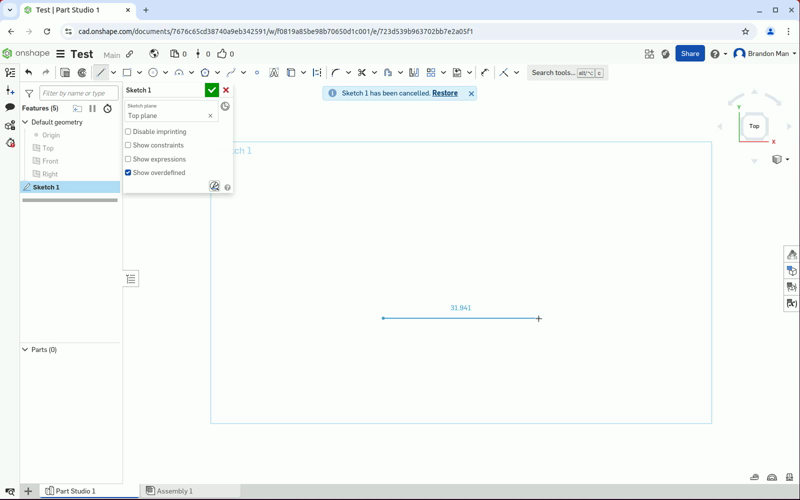
key_down(shift)
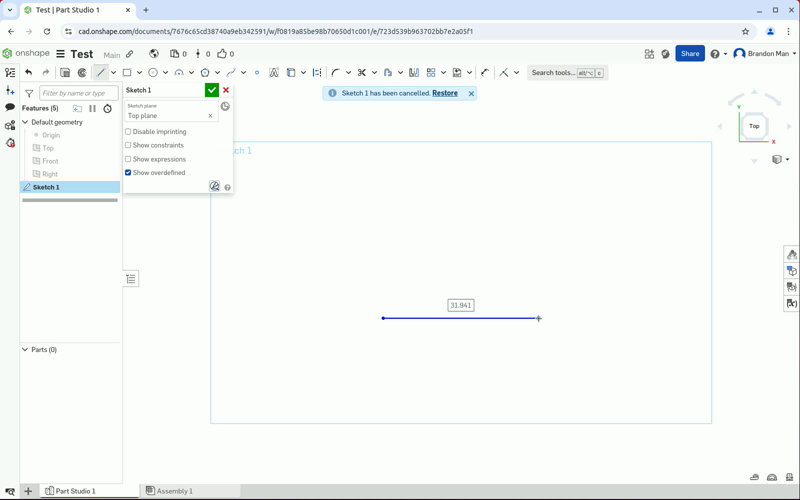
mouse_move(538, 249)
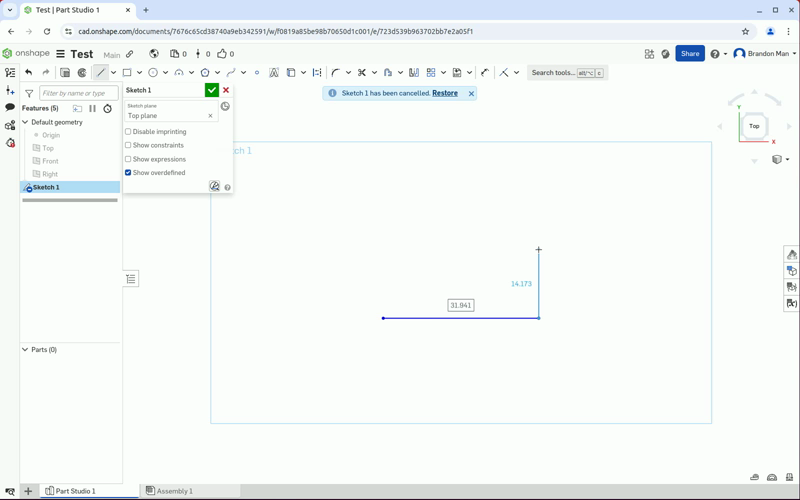
click(538, 249)
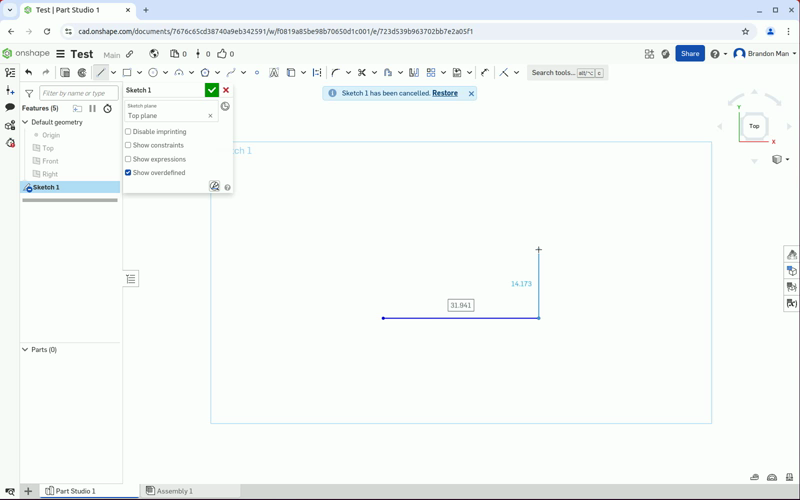
key_up(shift)
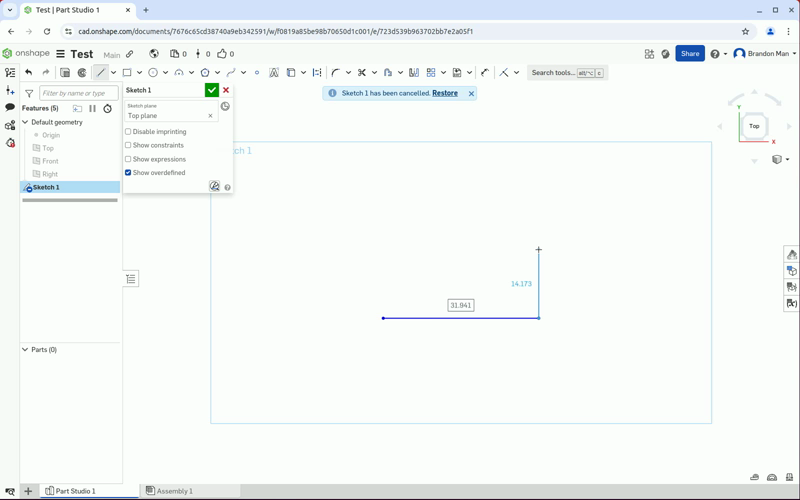
key_down(shift)
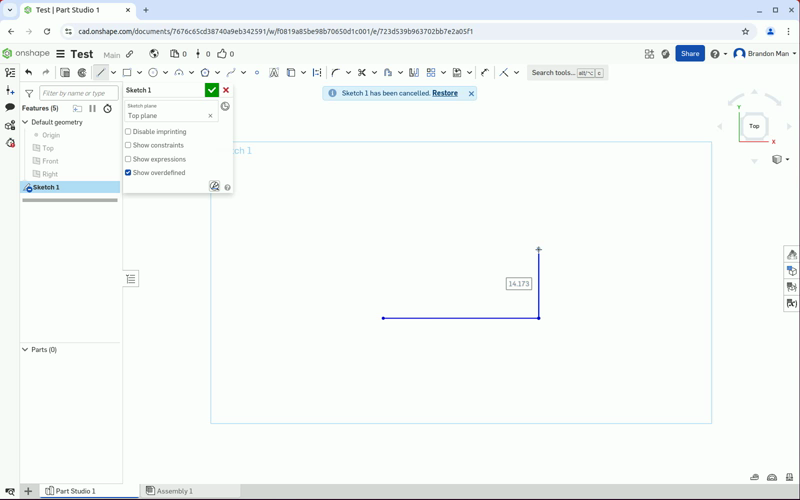
mouse_move(383, 249)
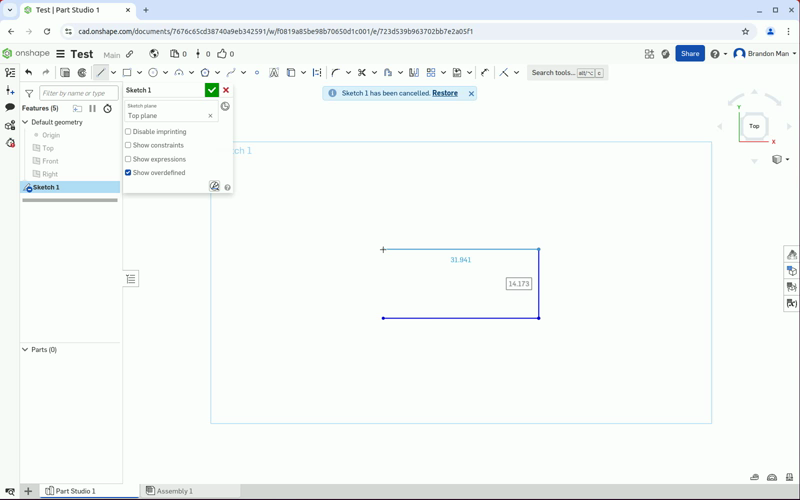
click(383, 249)
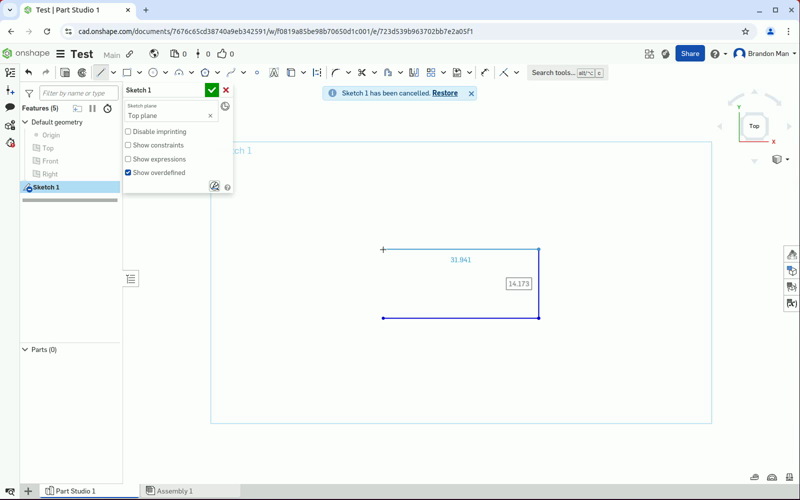
key_up(shift)
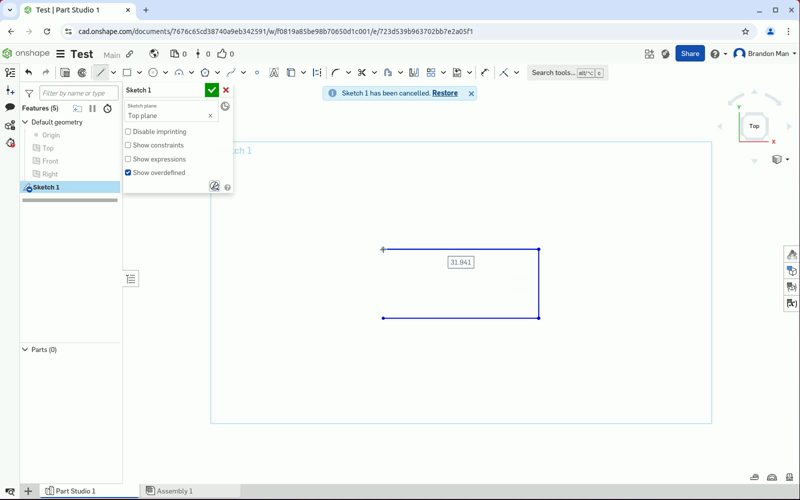
key_down(shift)
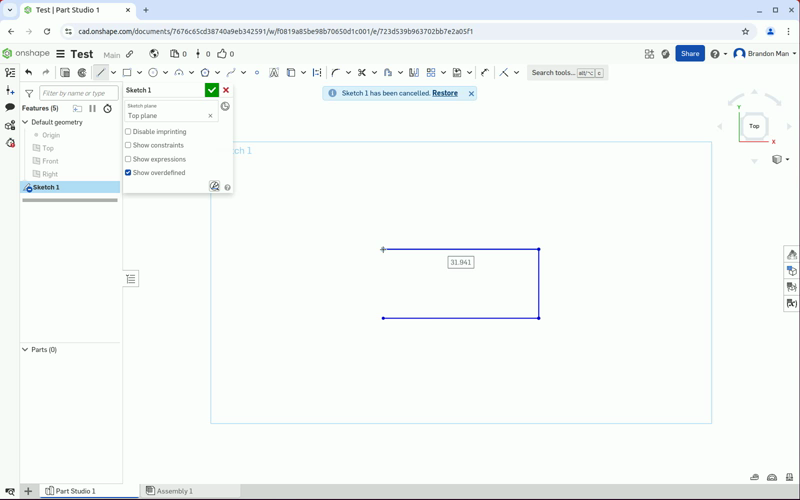
mouse_move(383, 318)
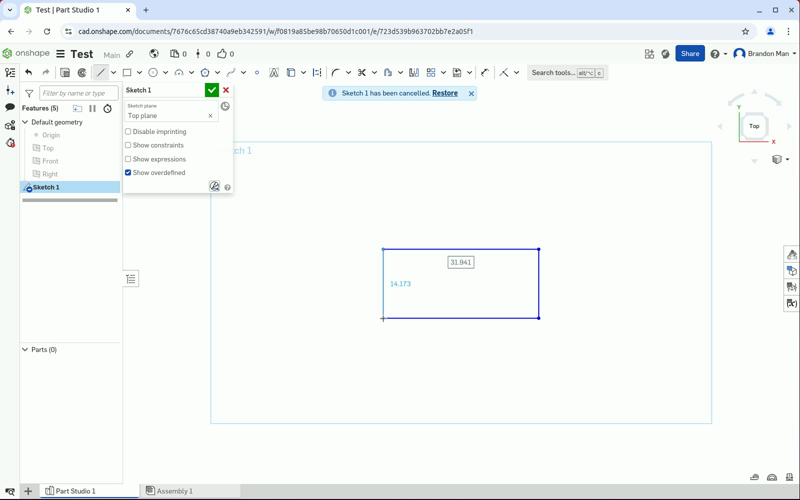
key_up(shift)
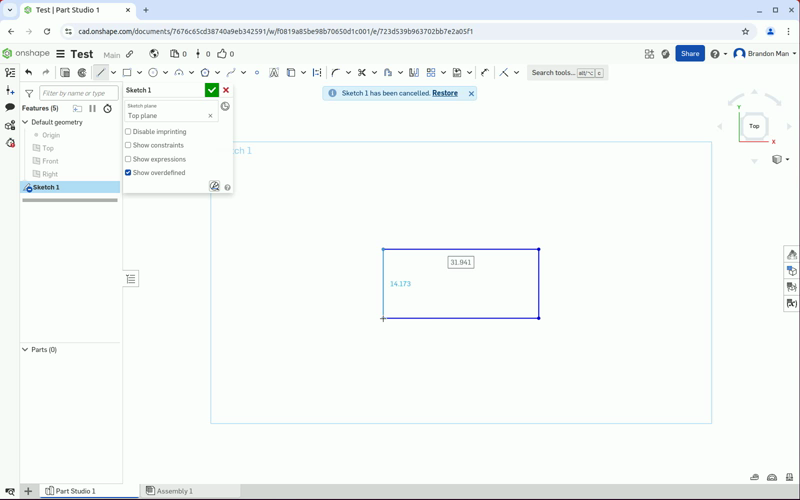
click(383, 318)
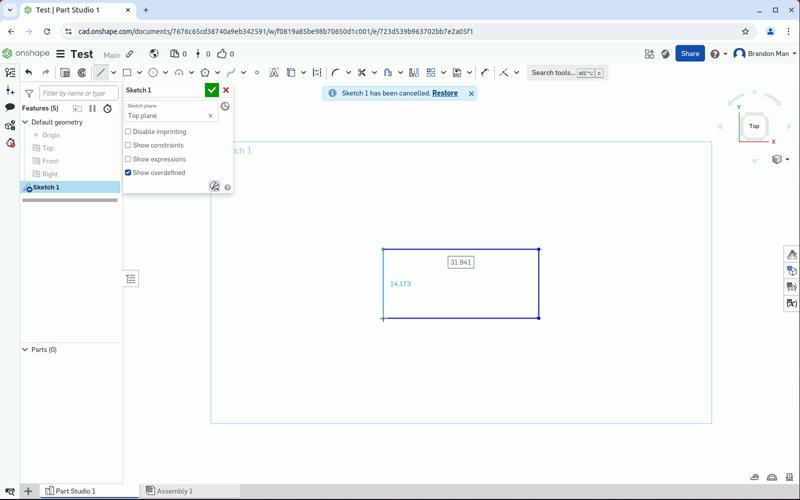
key(esc)
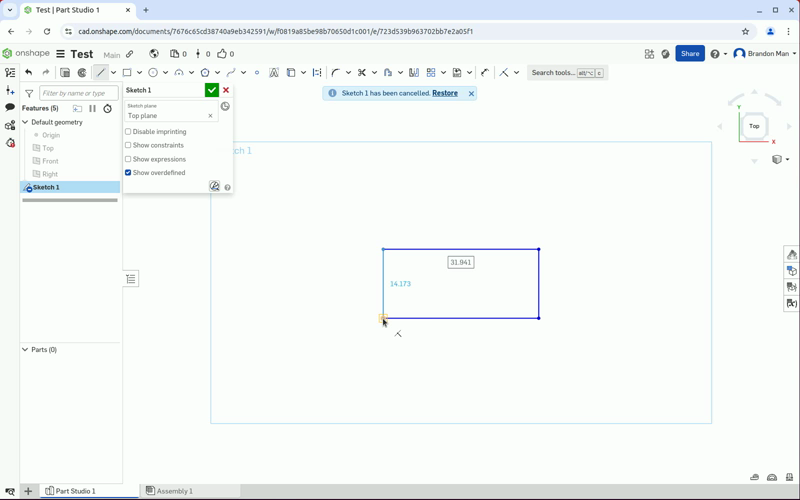
mouse_move(522, 307)
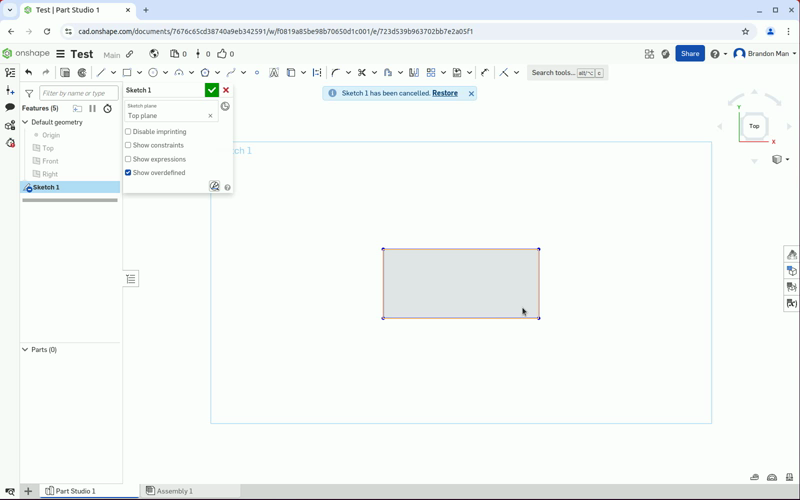
click(522, 307)
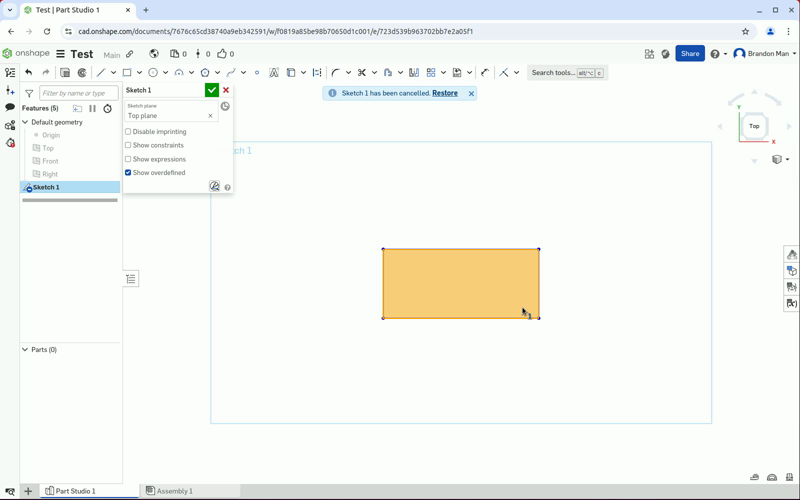
mouse_move(73, 352)
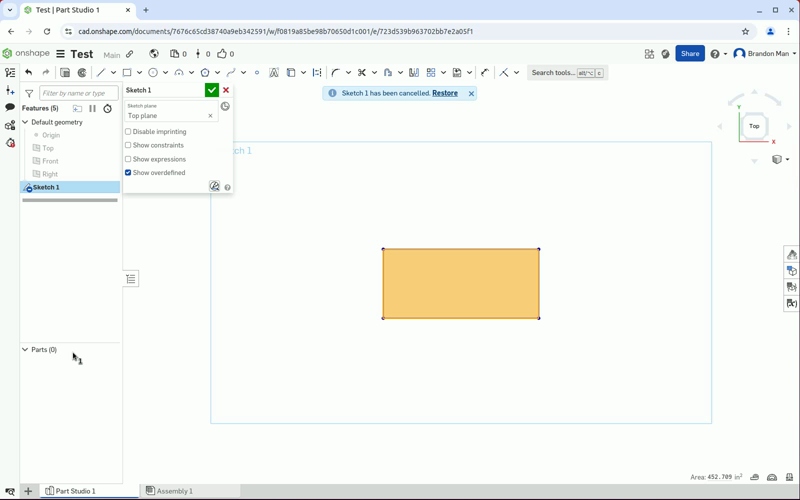
key(shift+y)
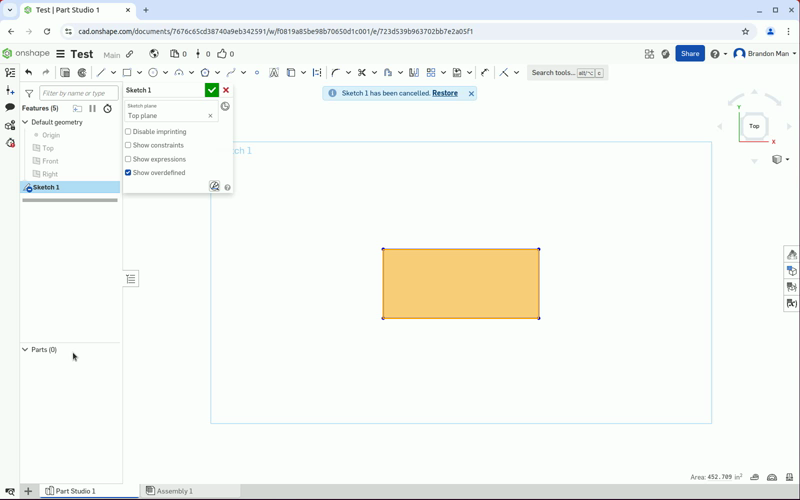
key(shift+e)
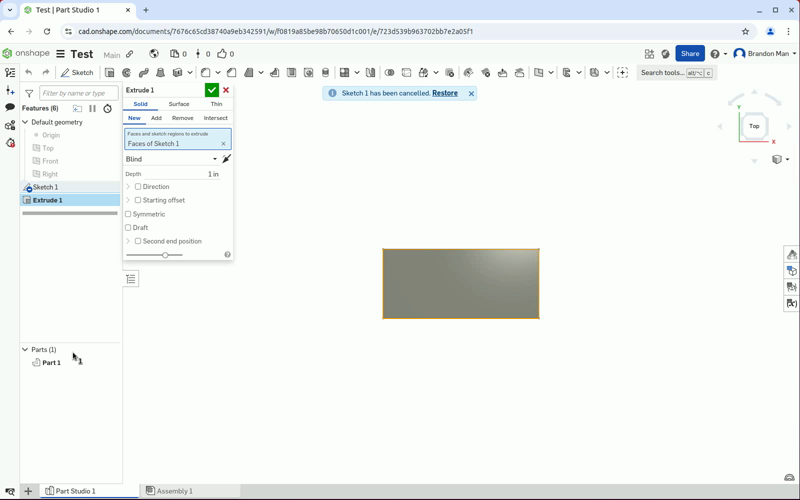
mouse_move(143, 106)
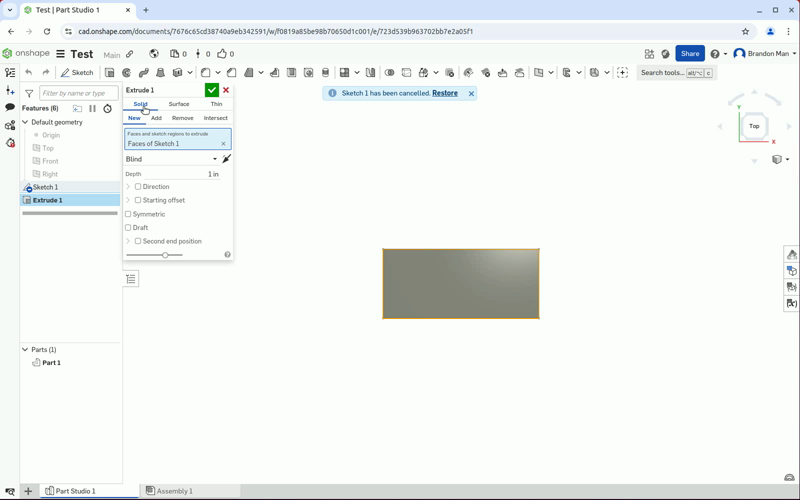
click(143, 106)
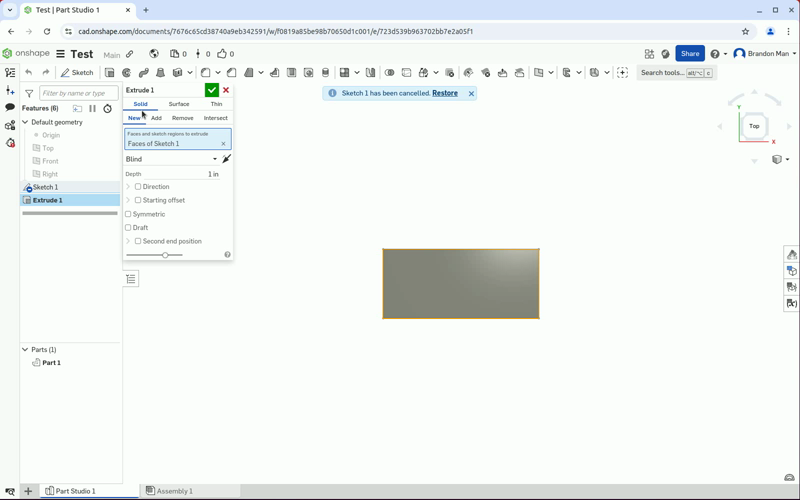
mouse_move(137, 120)
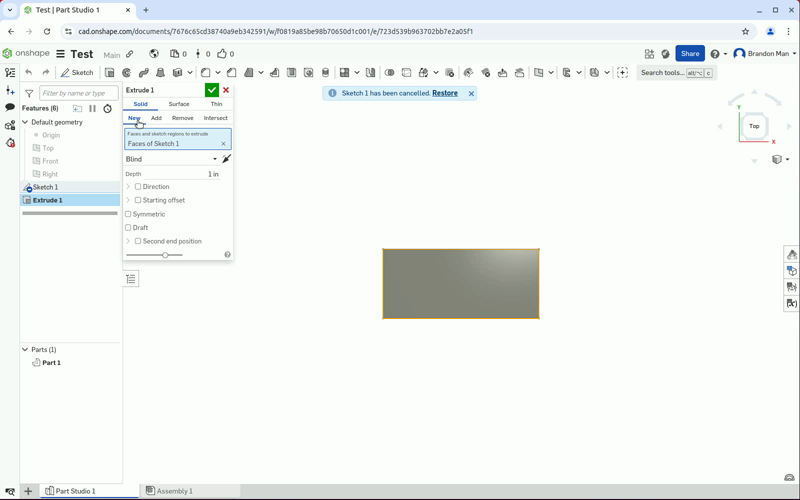
click(137, 120)
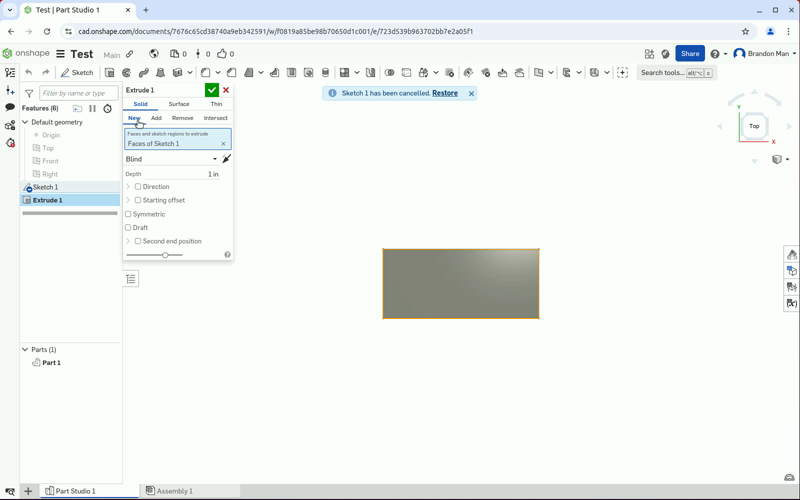
key(tab, 4)
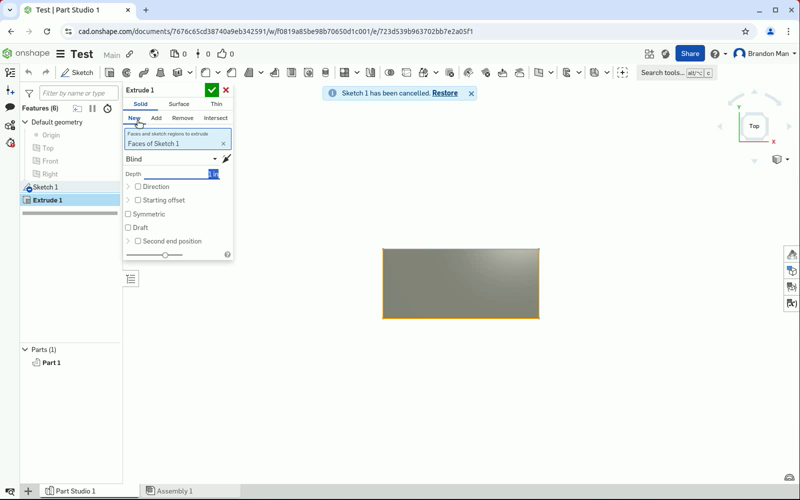
text(23.108)
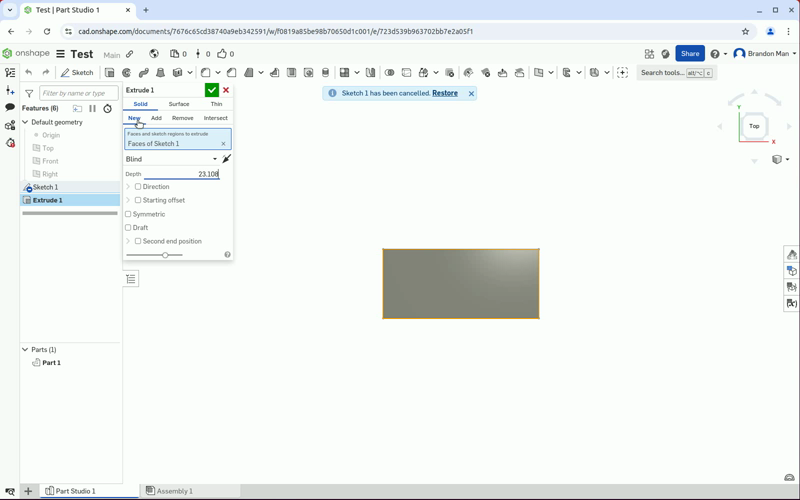
key(enter)
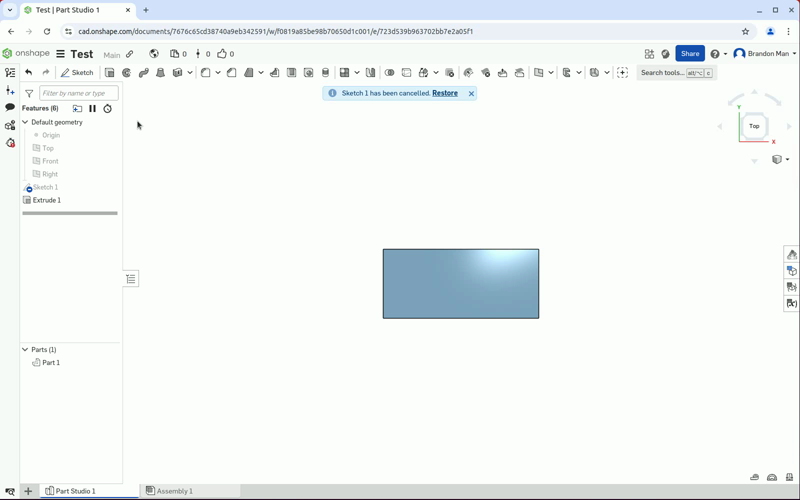
key(shift+h)
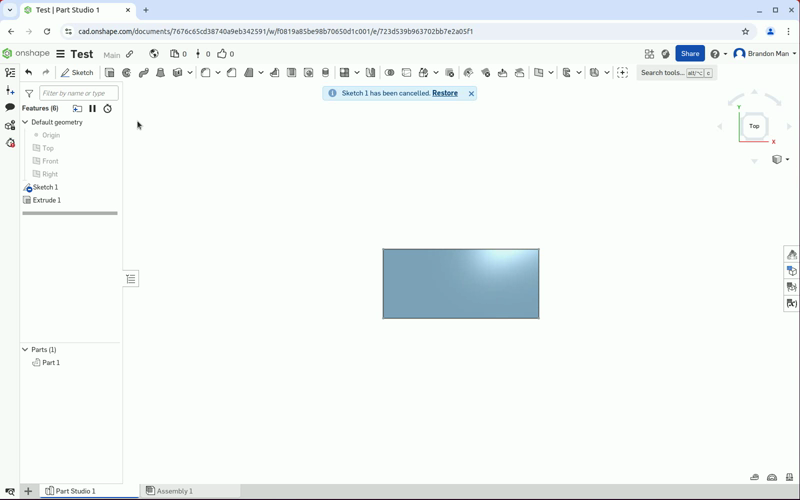
key(shift+h)
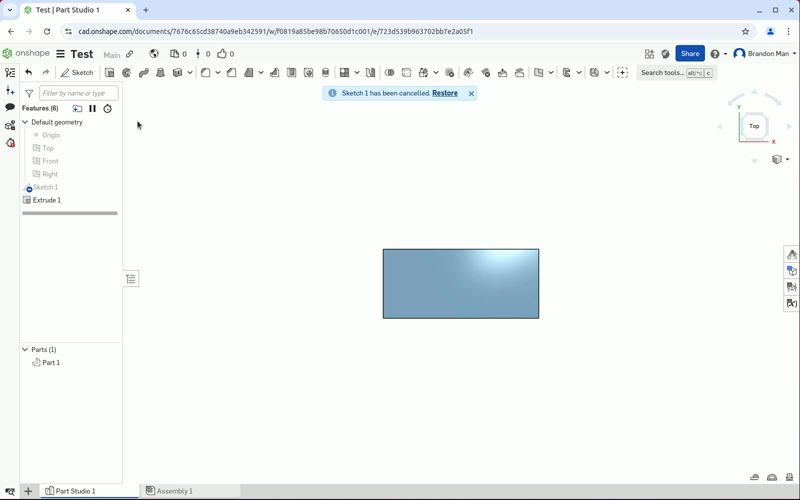
mouse_move(73, 189)
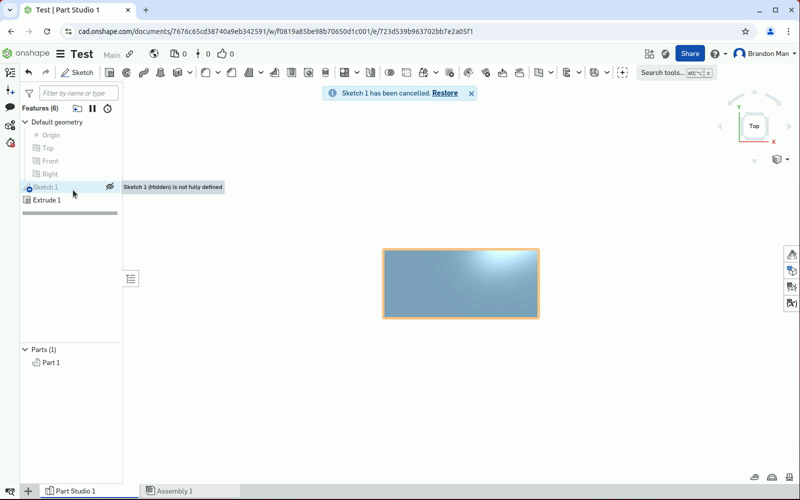
click(73, 189)
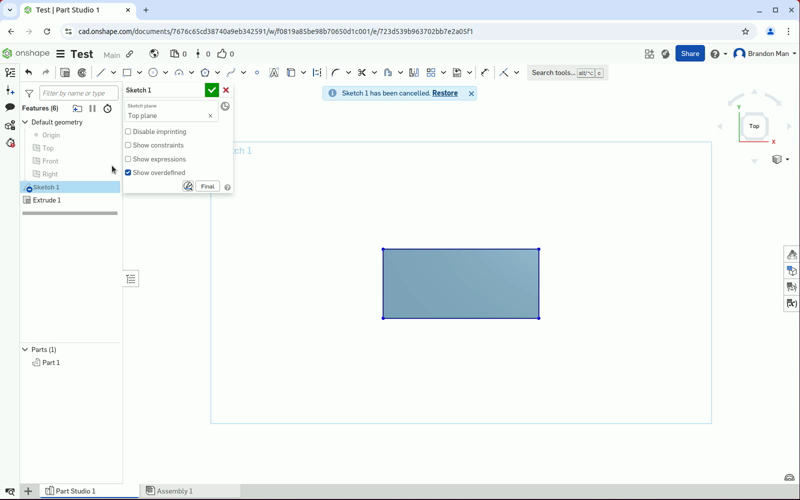
mouse_move(229, 92)
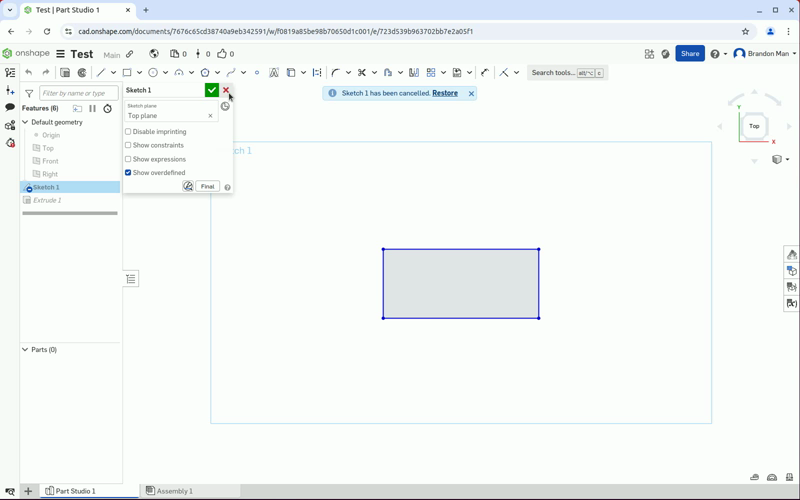
click(229, 92)
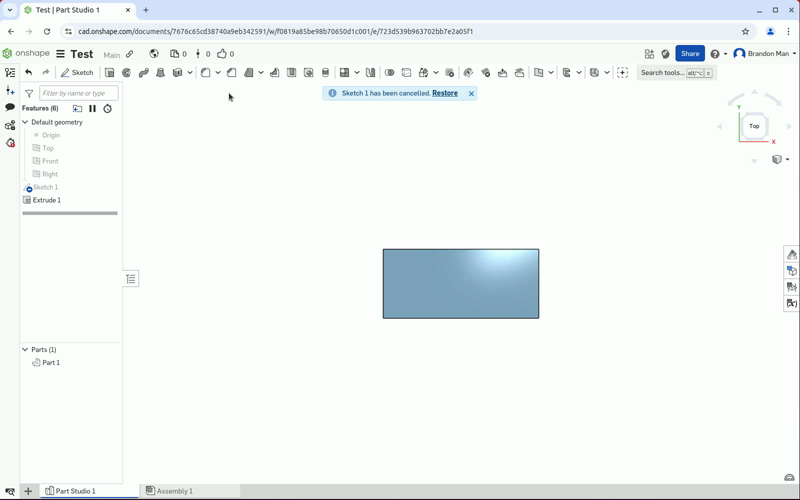
mouse_move(73, 352)
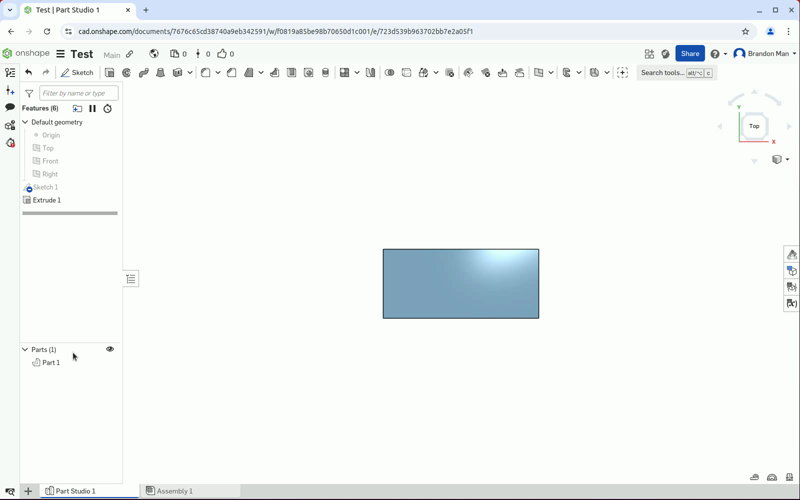
key(y)
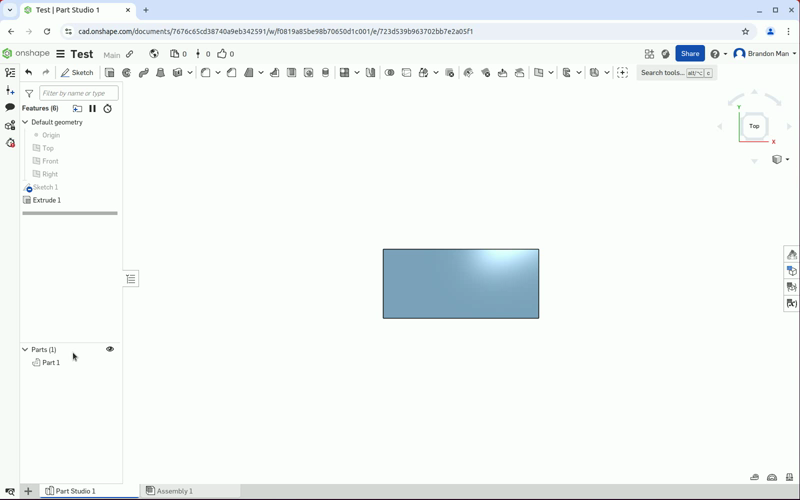
key(shift+p)
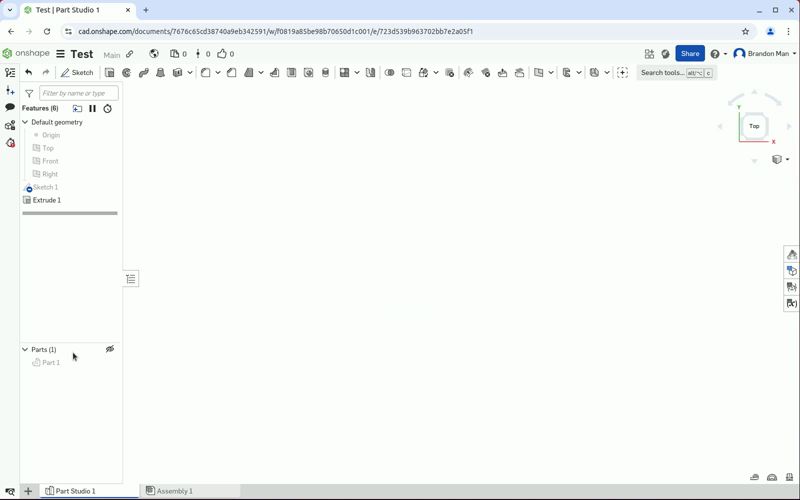
key(space)
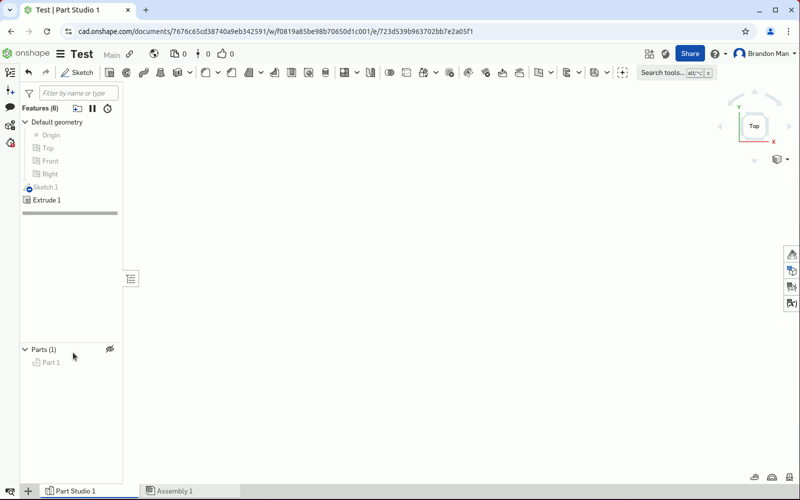
key_down(shift)
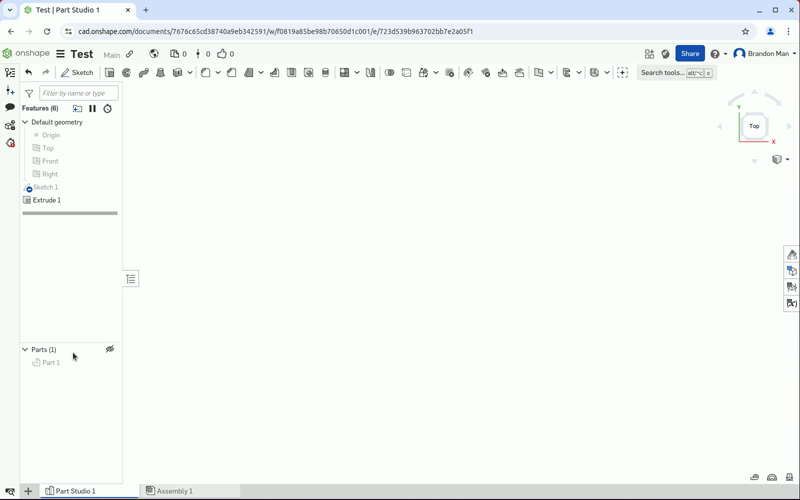
key(up)
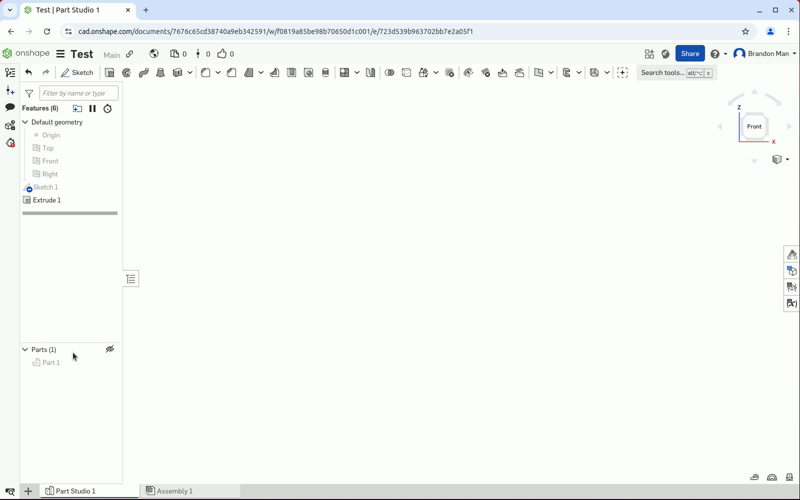
key_up(shift)
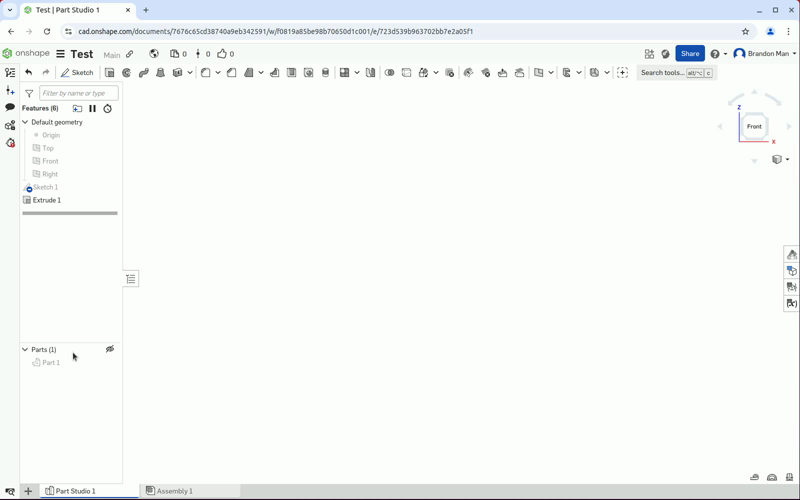
mouse_move(73, 352)
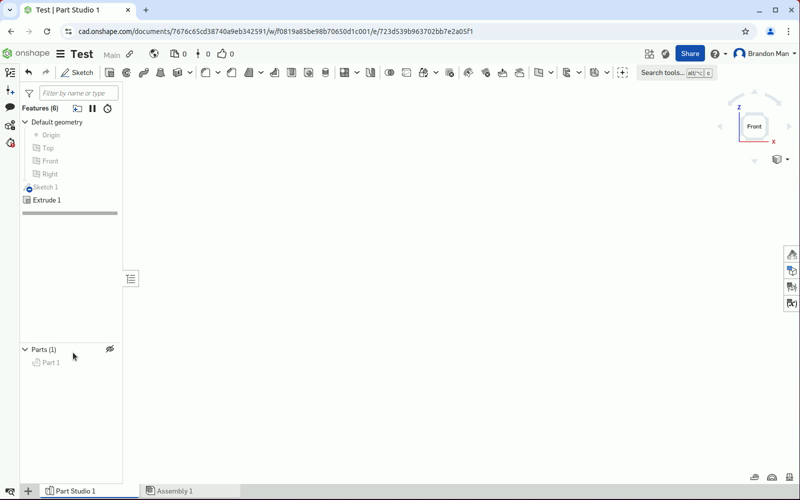
key(shift+y)
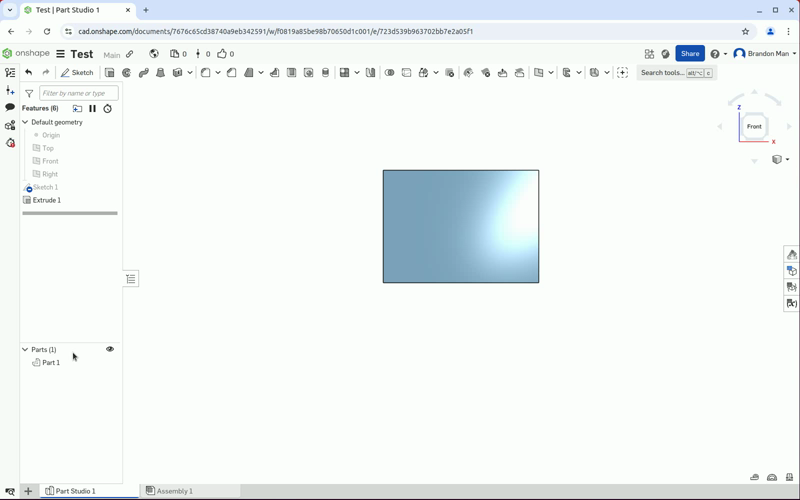
mouse_move(541, 75)
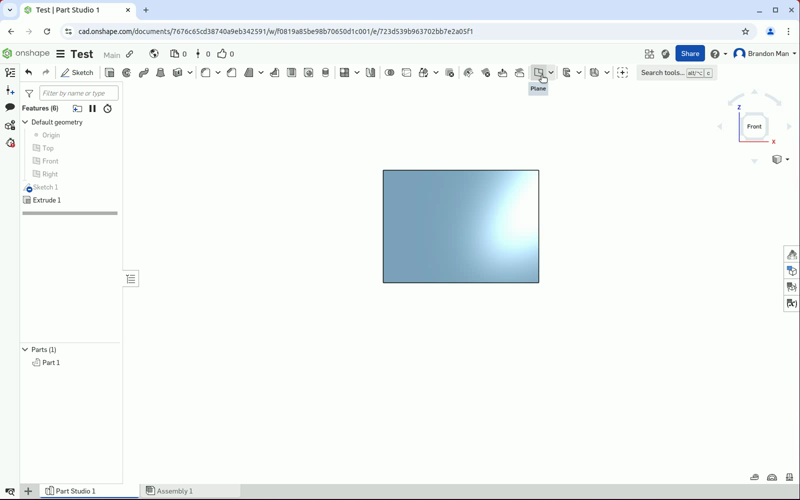
click(541, 75)
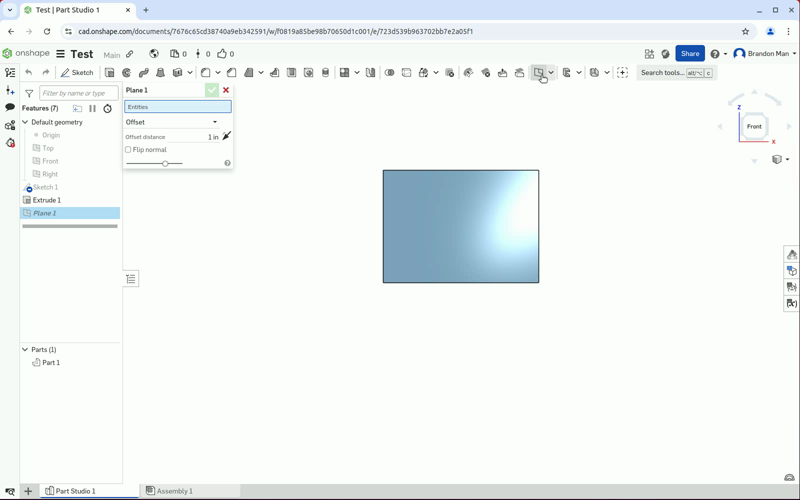
mouse_move(73, 163)
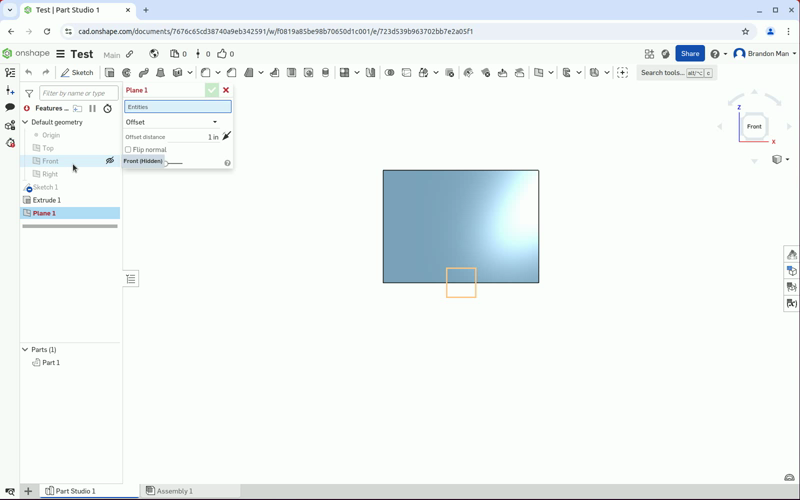
click(73, 163)
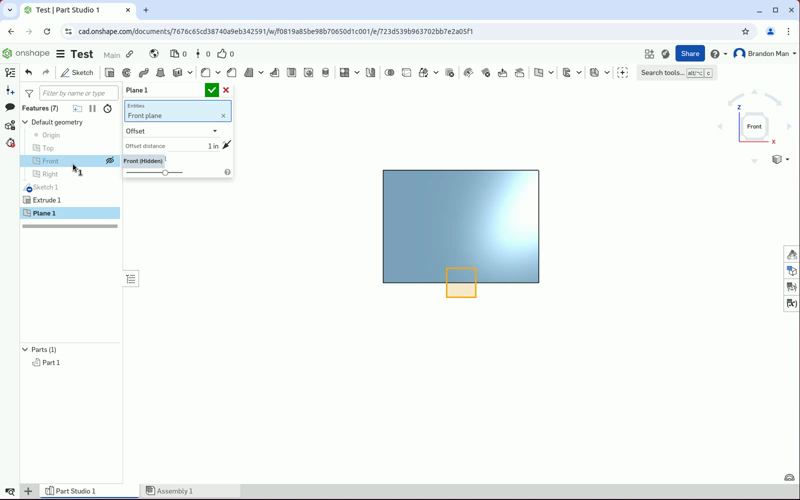
key(tab, 2)
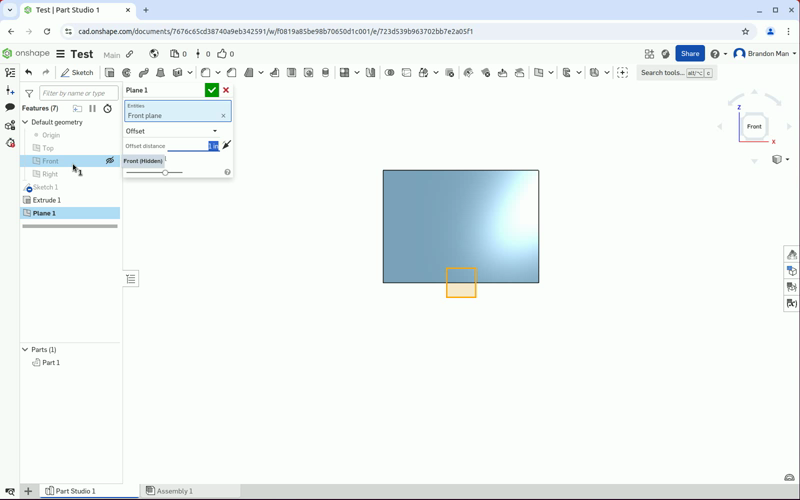
text(7.21)
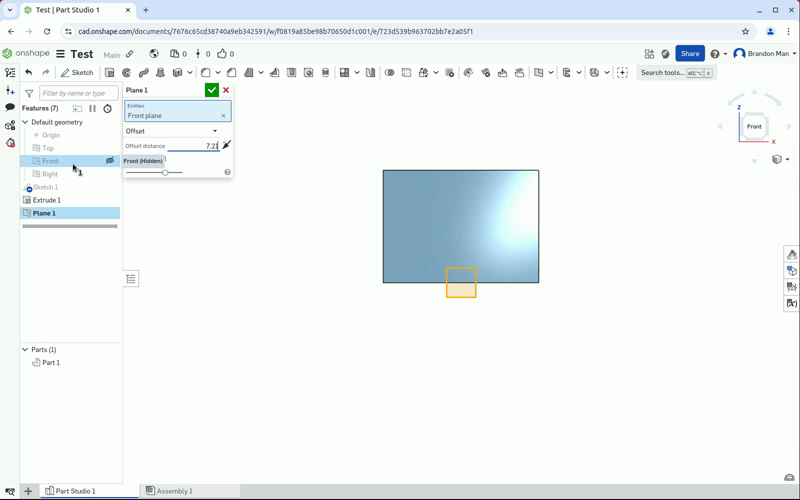
key(enter, 2)
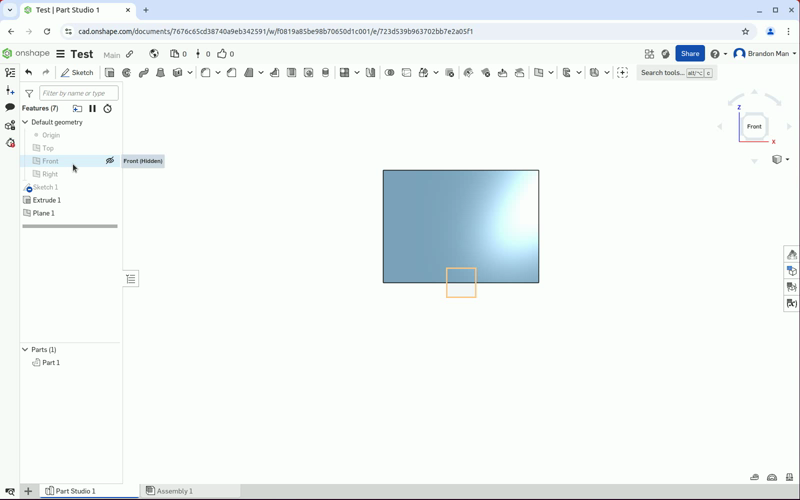
key(shift+s)
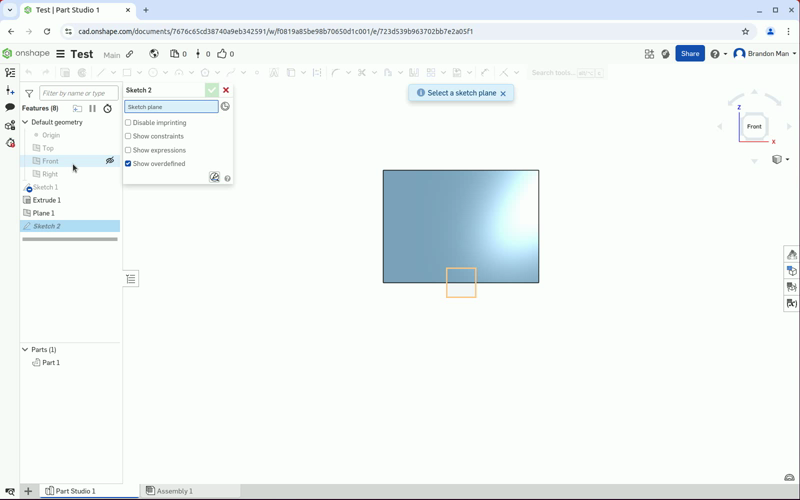
mouse_move(73, 215)
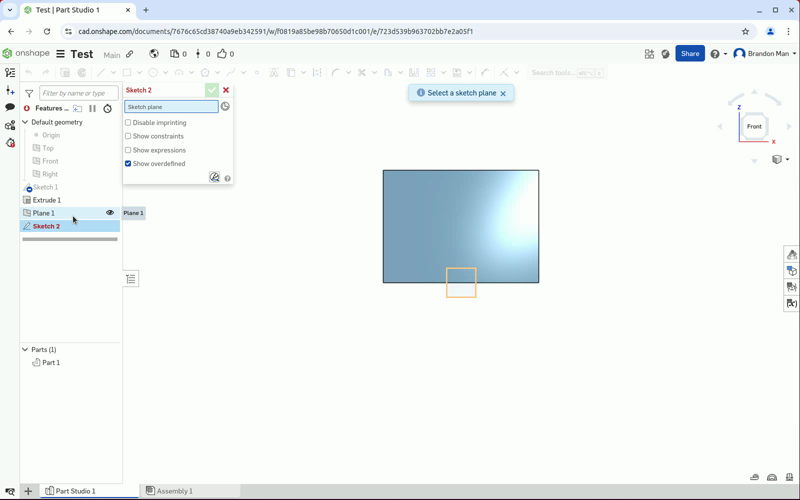
click(73, 215)
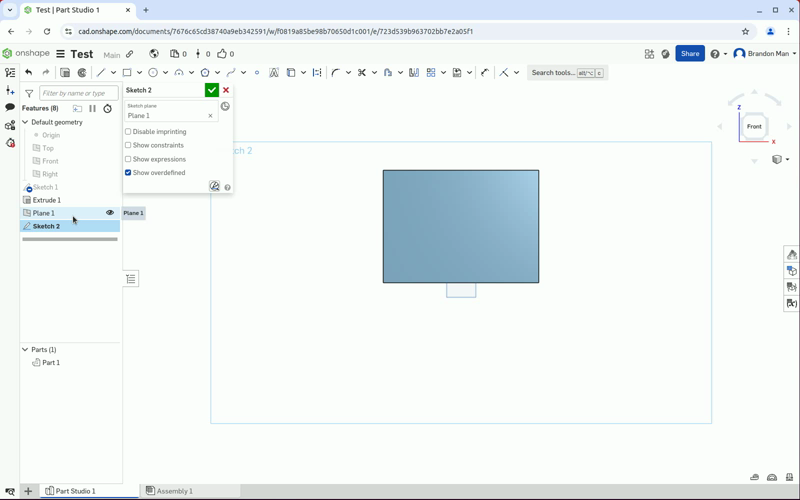
mouse_move(73, 352)
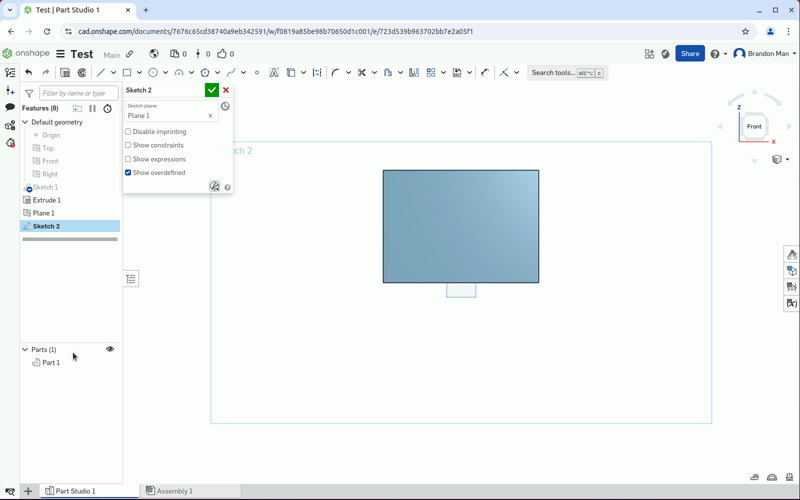
key(y)
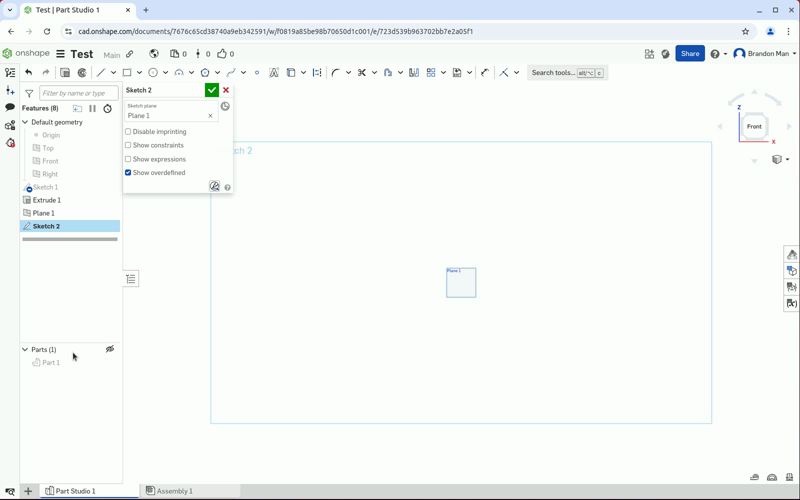
key(l)
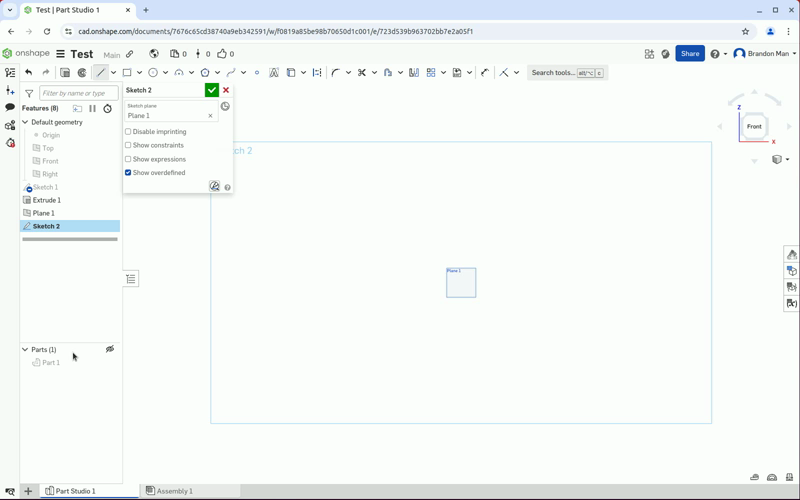
key_down(shift)
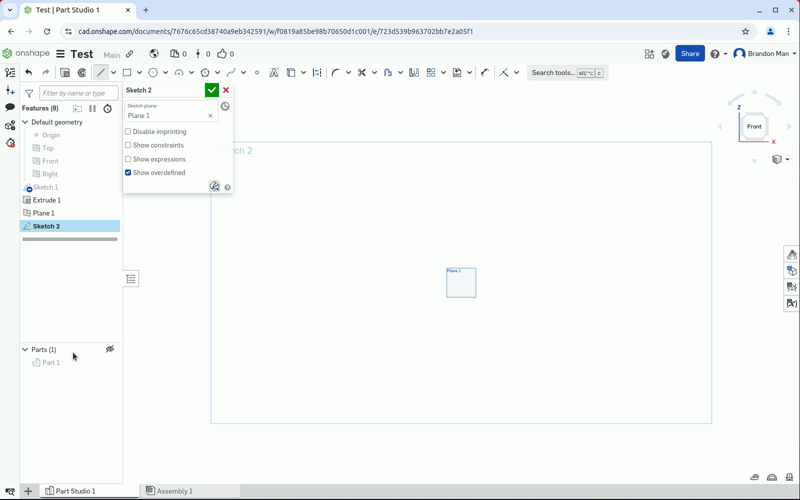
mouse_move(383, 170)
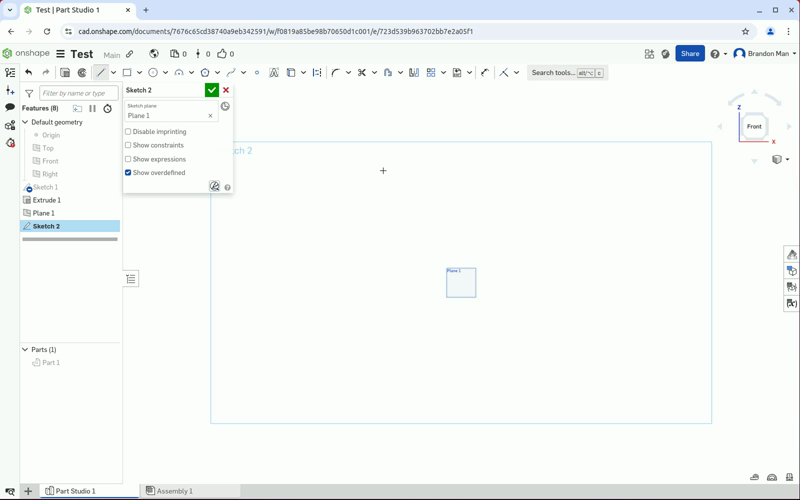
click(383, 170)
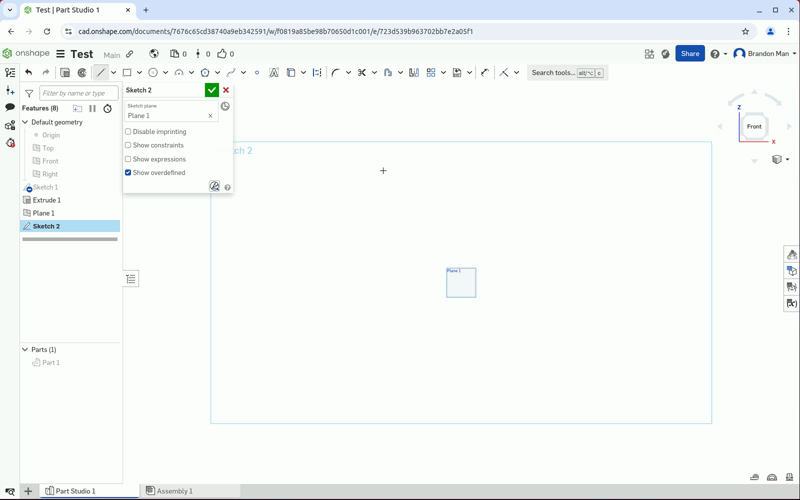
key_up(shift)
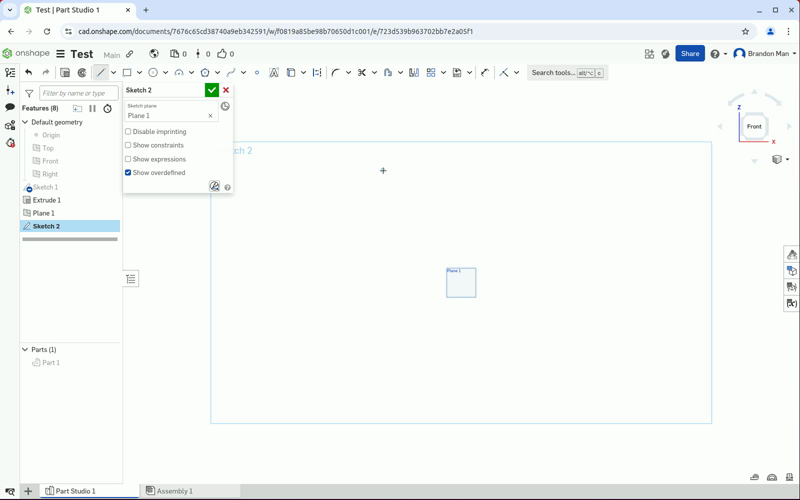
key_down(shift)
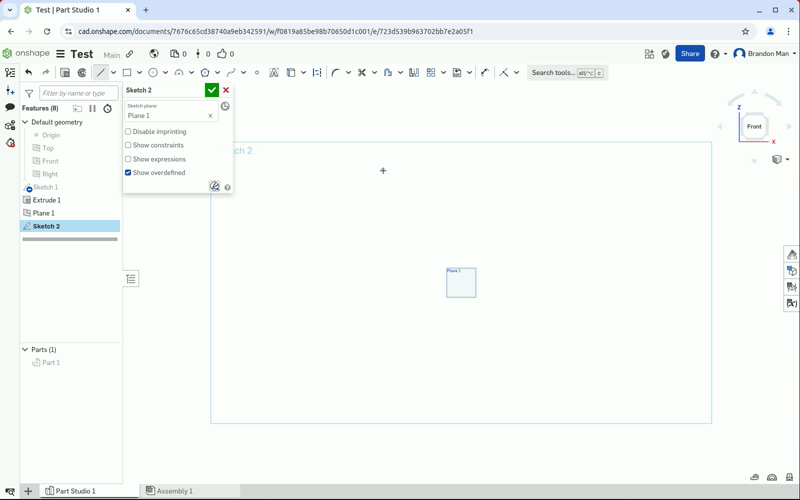
mouse_move(435, 283)
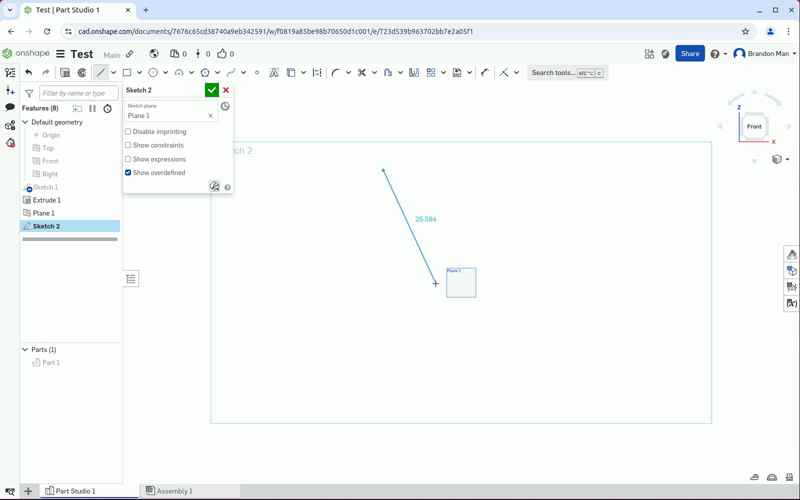
click(435, 283)
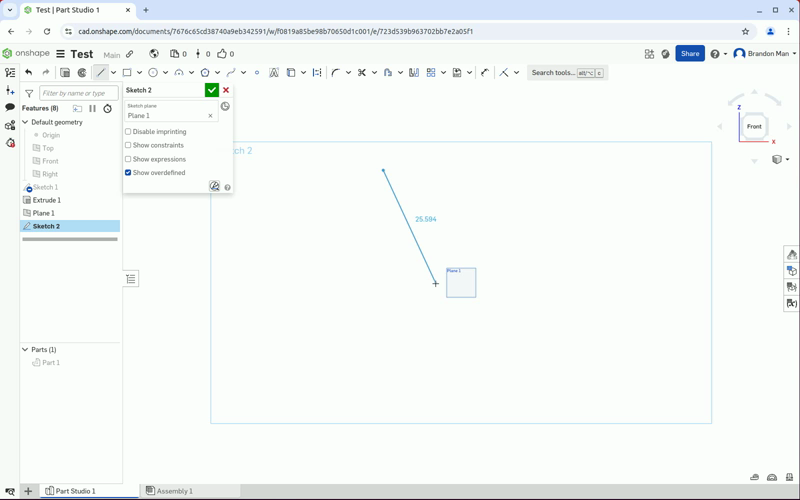
key_up(shift)
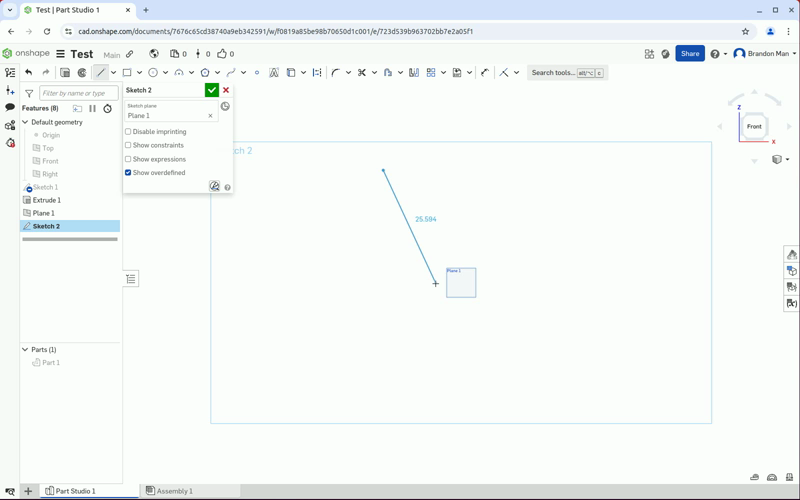
key_down(shift)
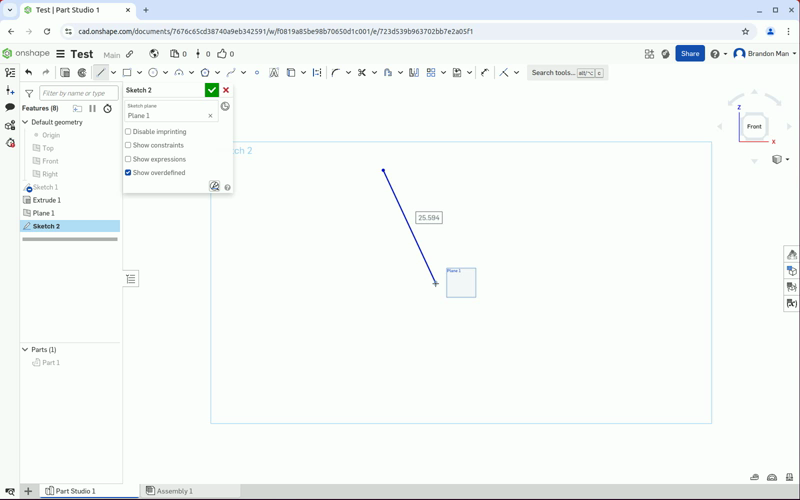
mouse_move(465, 283)
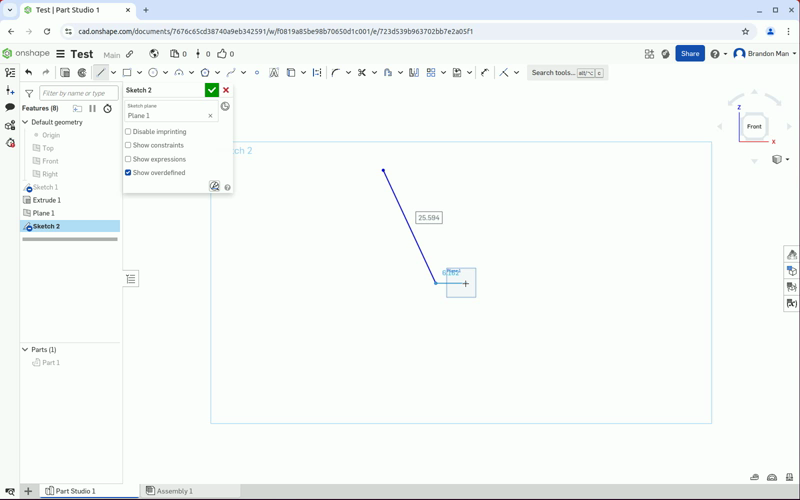
mouse_move(486, 283)
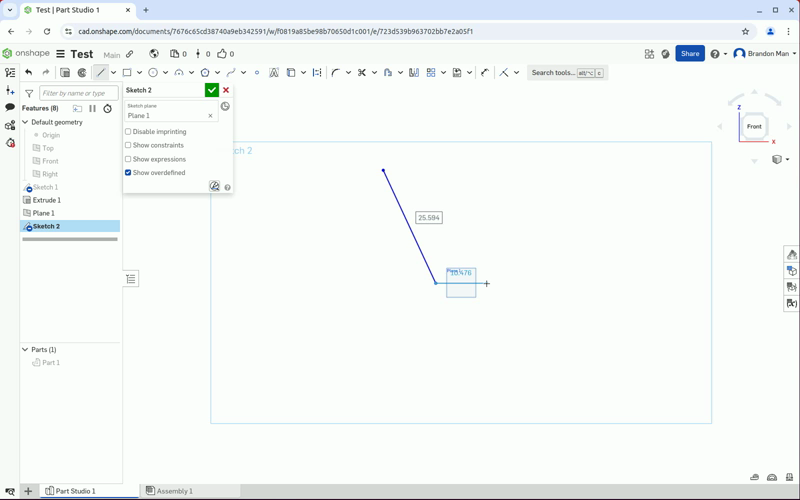
click(486, 283)
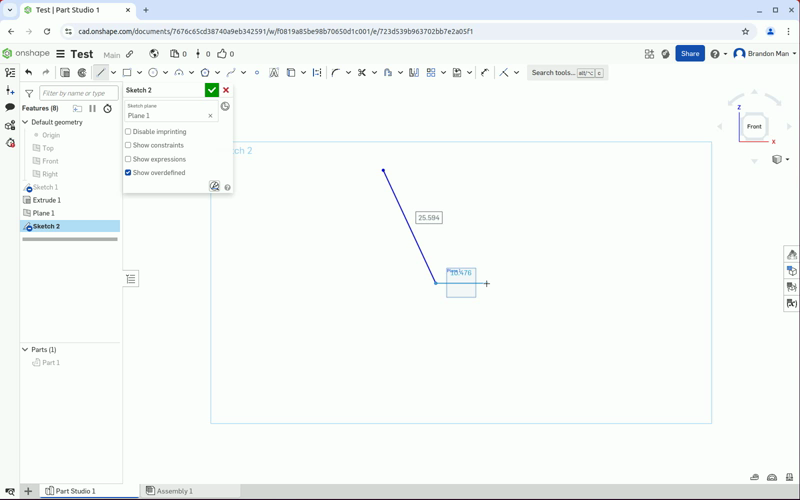
key_up(shift)
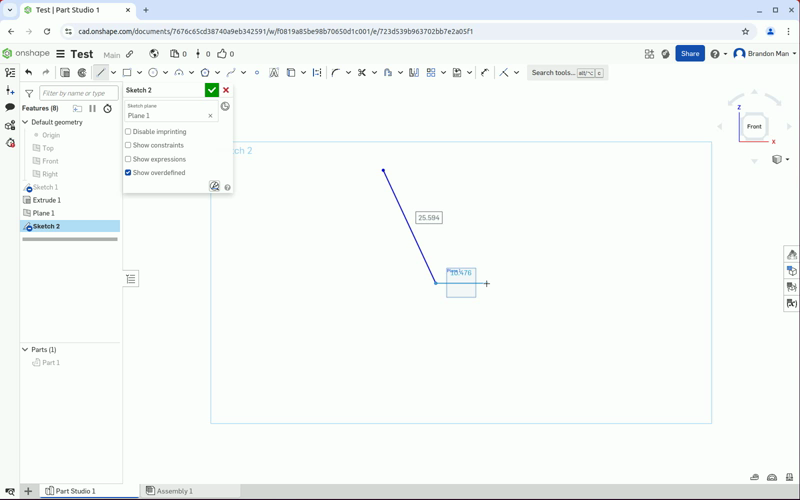
key_down(shift)
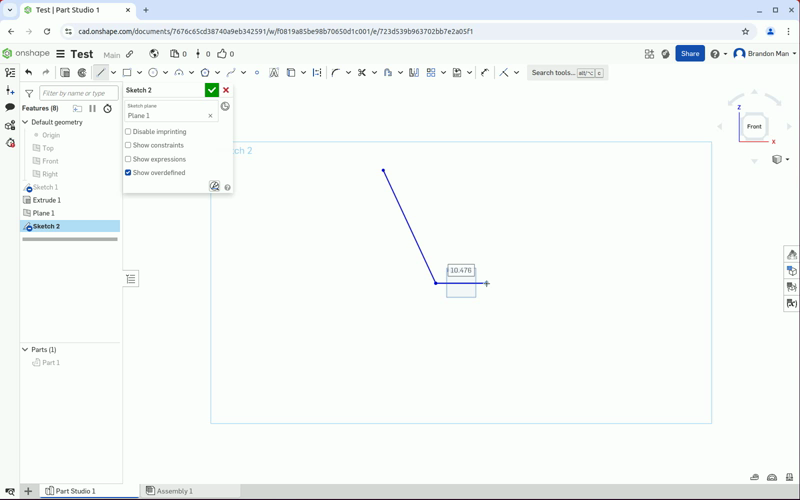
mouse_move(538, 170)
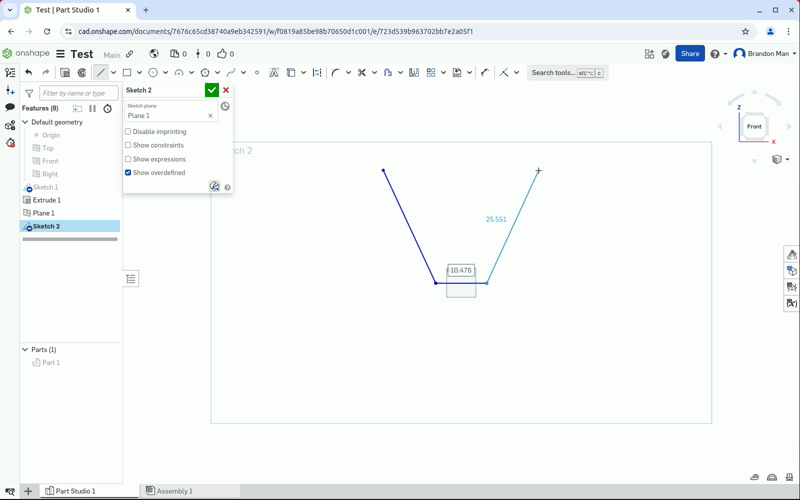
click(538, 170)
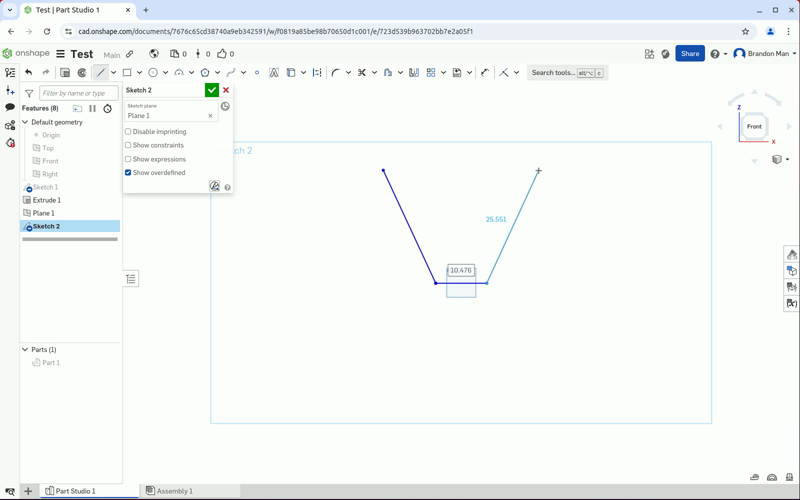
key_up(shift)
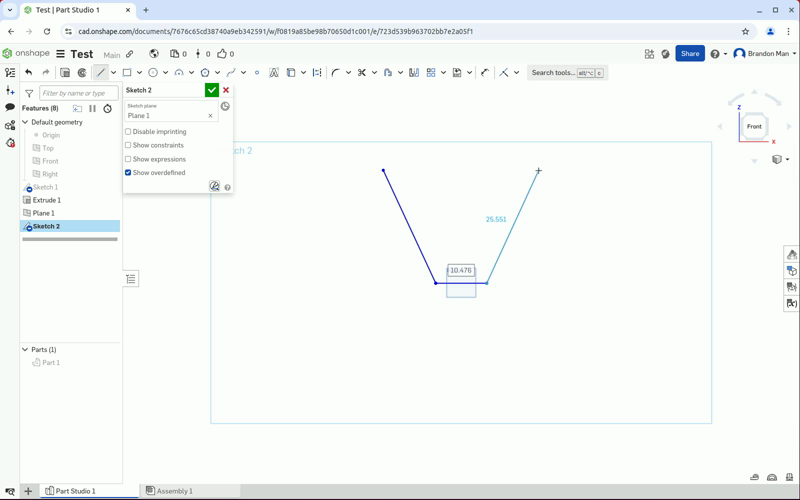
key_down(shift)
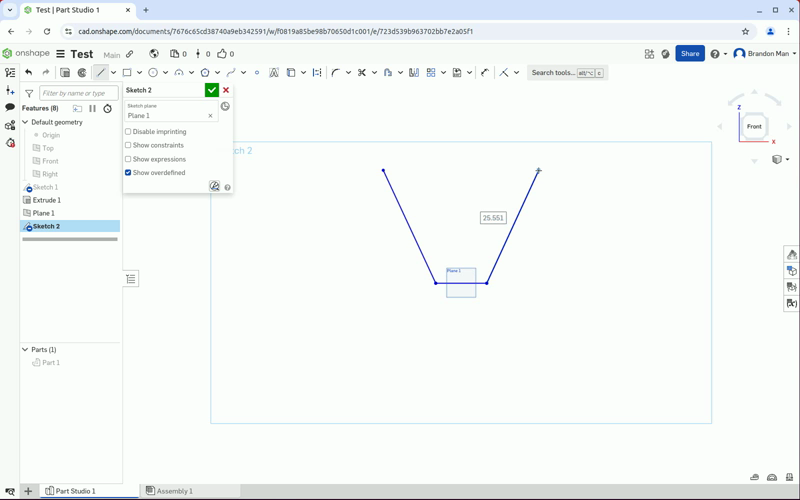
mouse_move(383, 170)
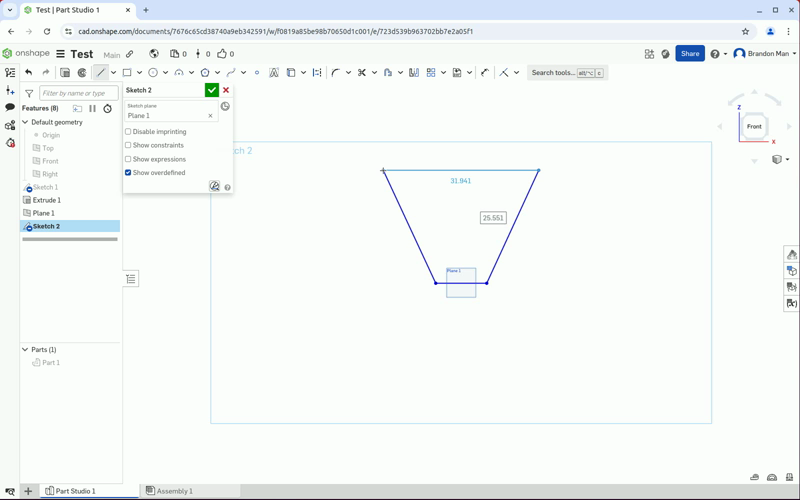
key_up(shift)
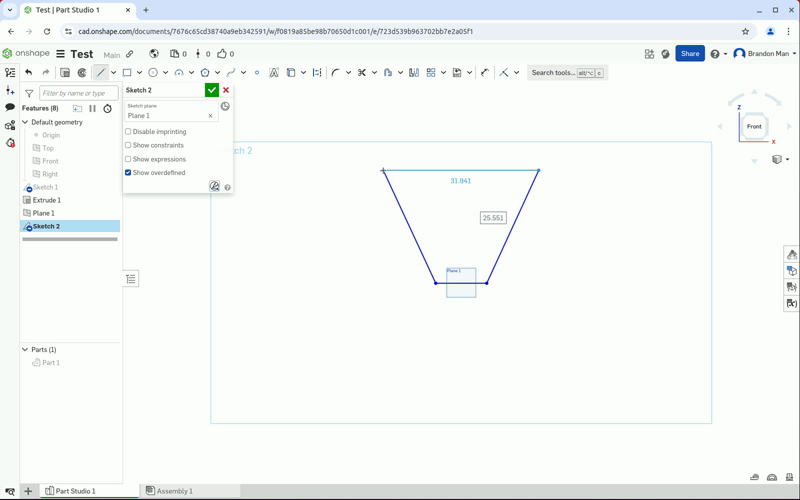
click(383, 170)
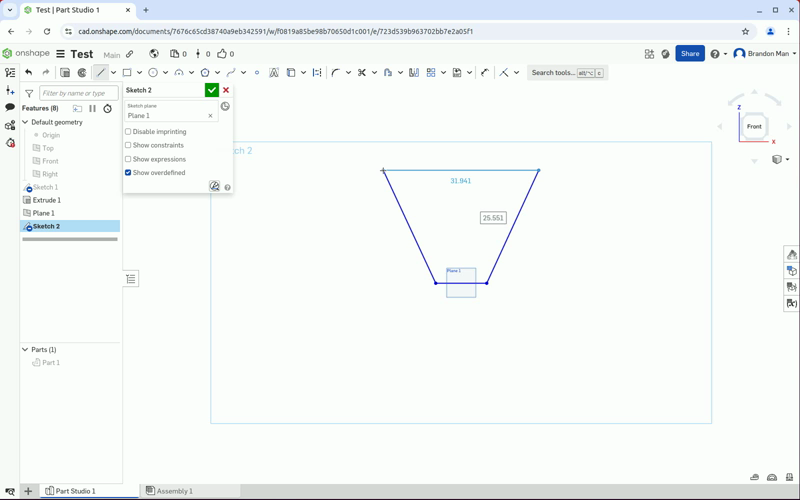
key(esc)
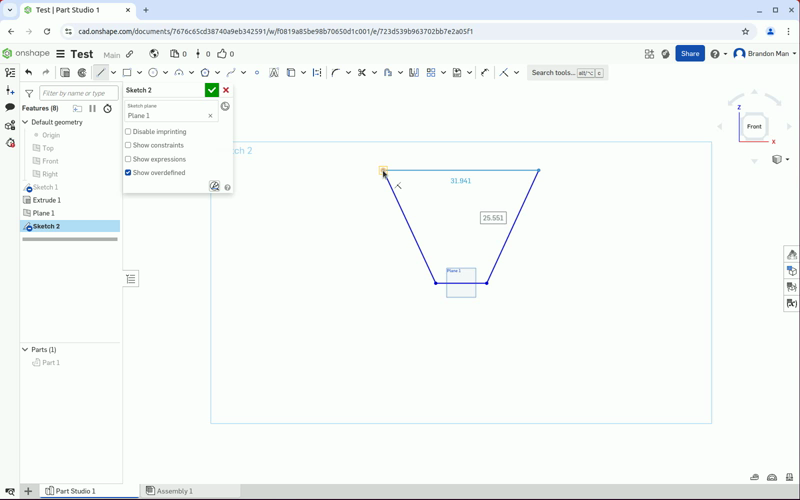
mouse_move(496, 215)
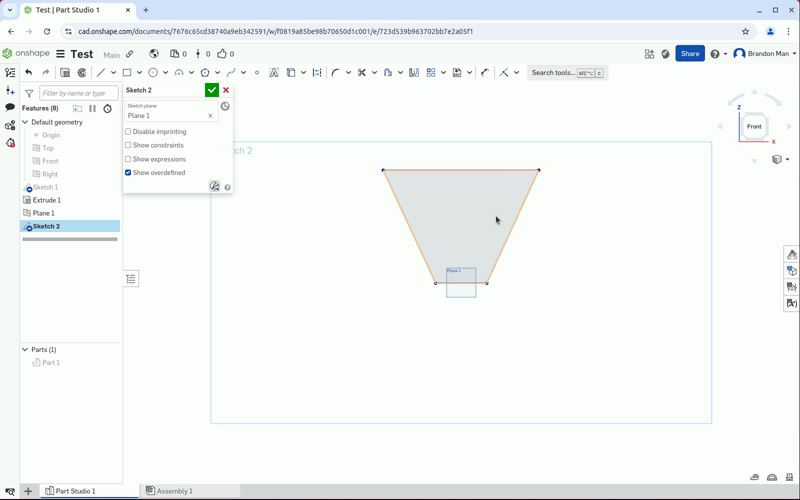
click(496, 215)
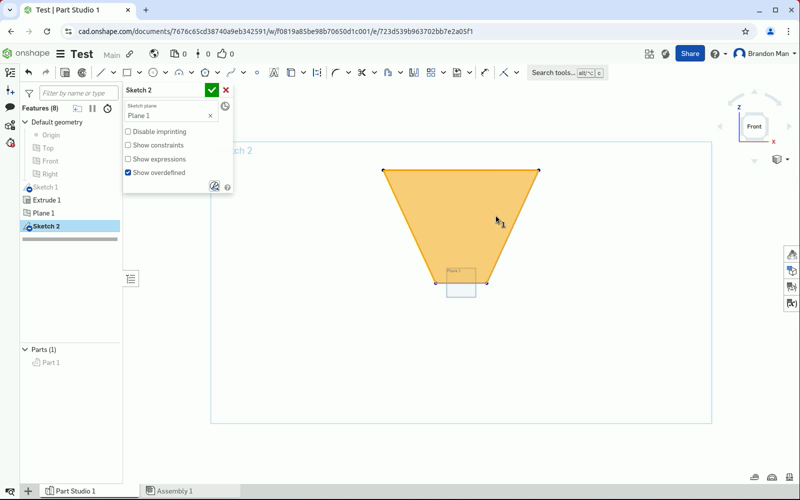
mouse_move(73, 352)
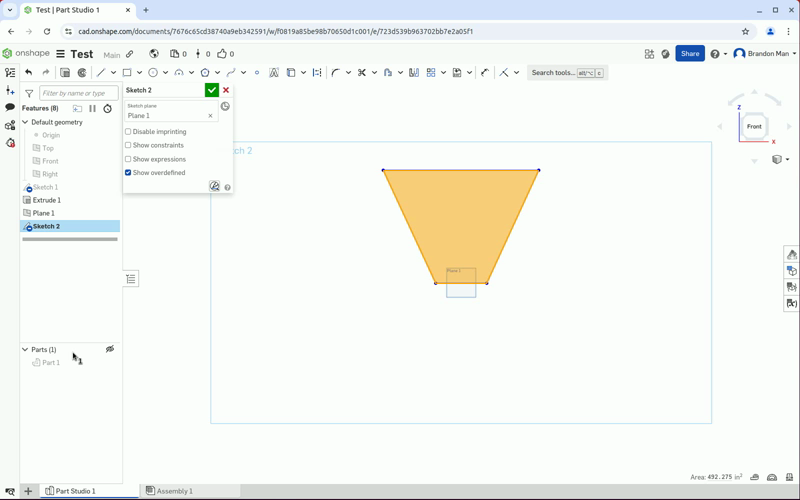
key(shift+y)
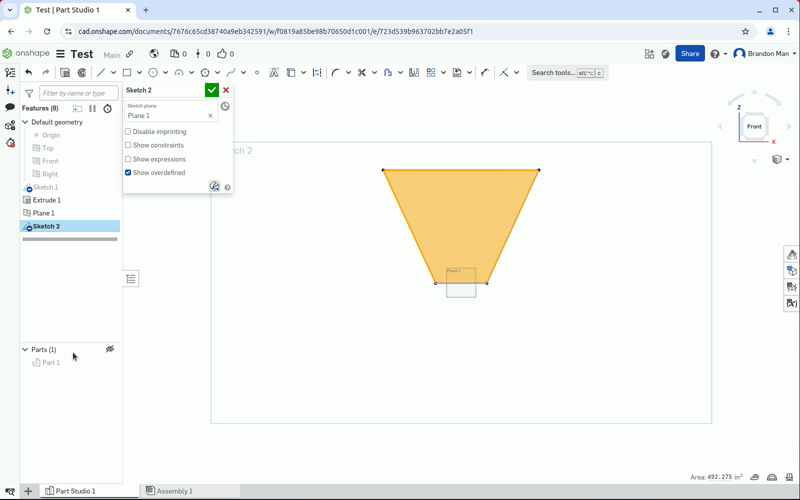
key(shift+e)
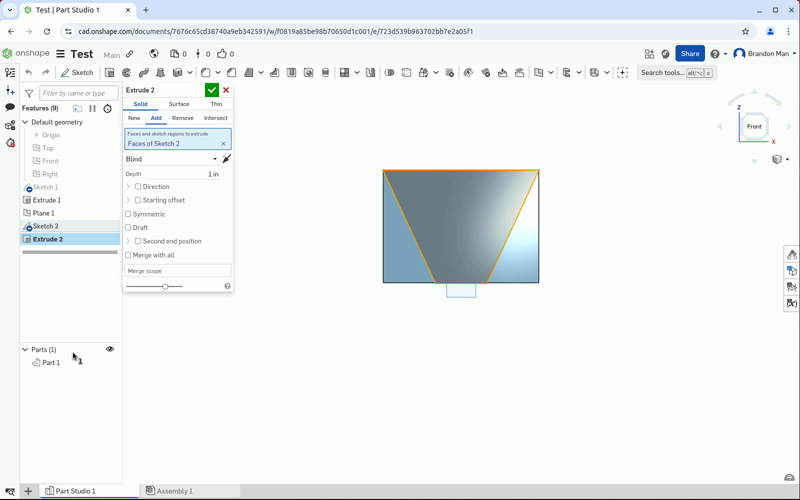
mouse_move(143, 106)
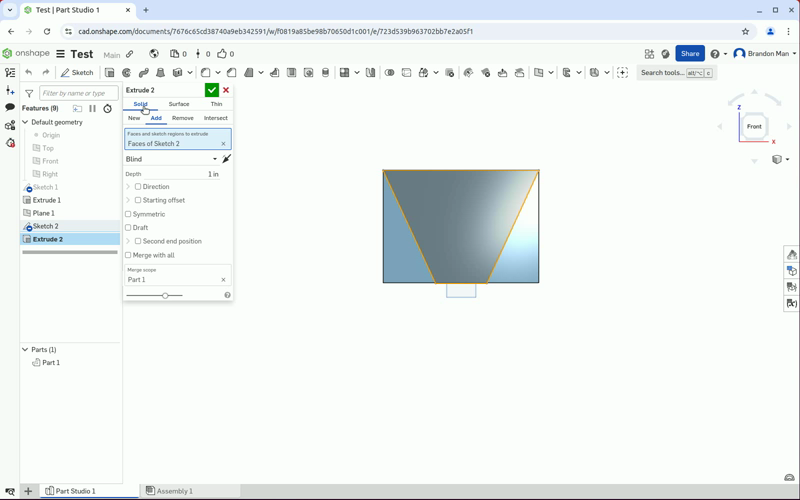
click(143, 106)
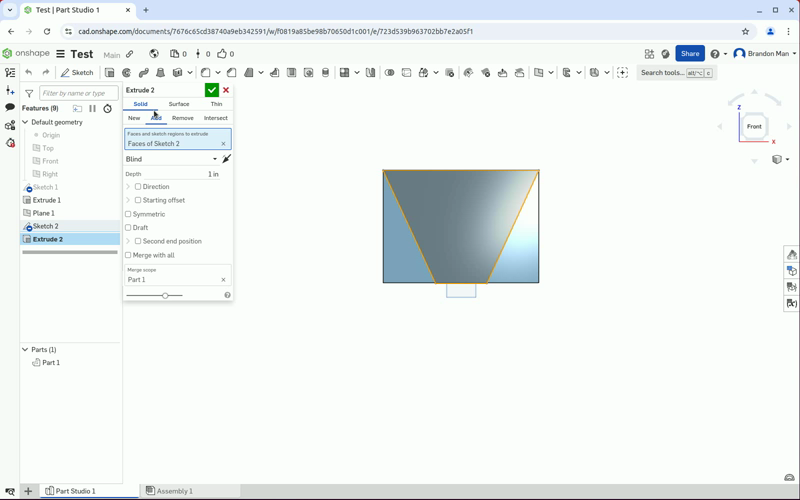
mouse_move(186, 120)
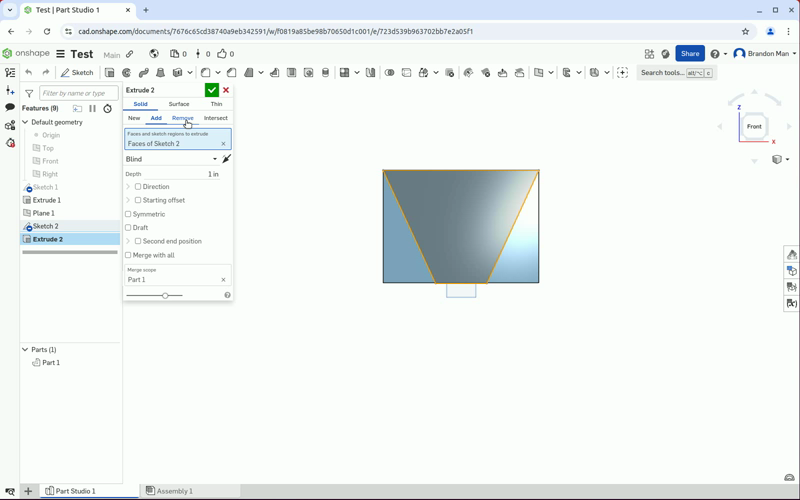
click(186, 120)
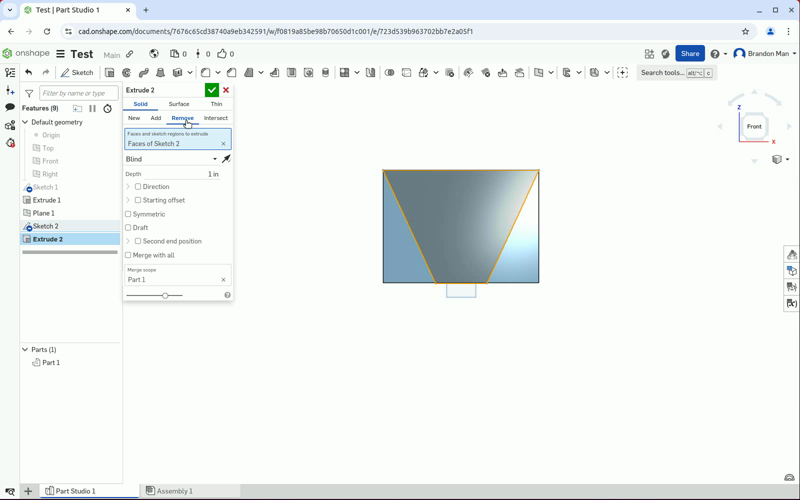
key(tab, 4)
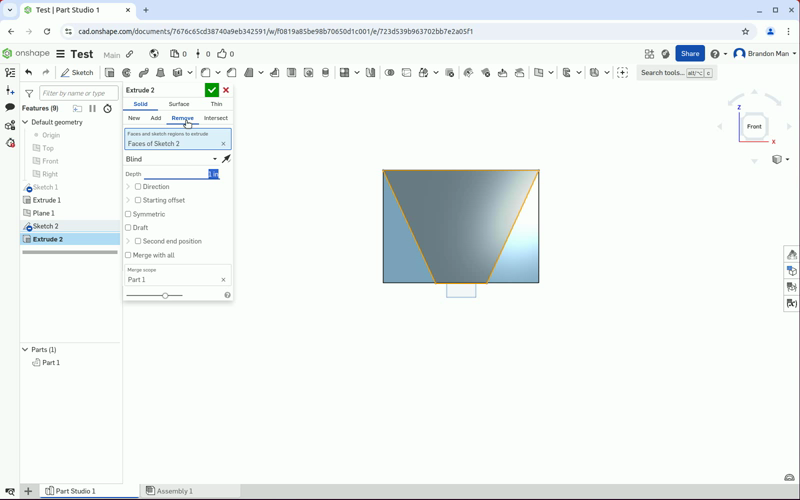
text(7.221)
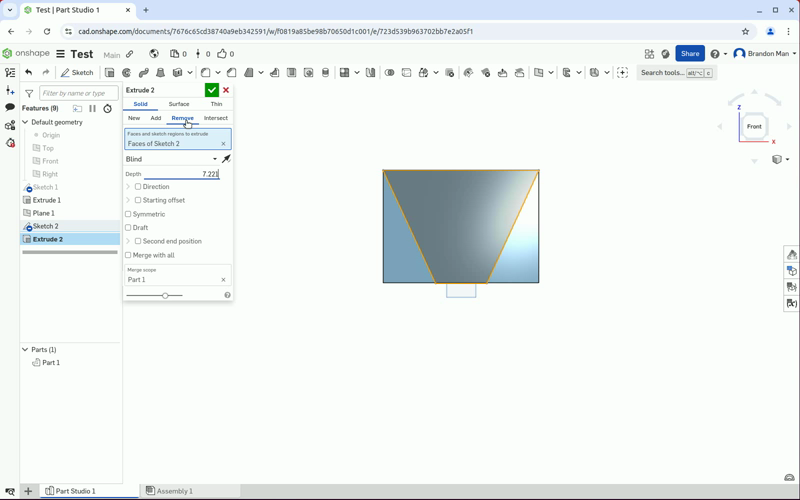
key(tab, 6)
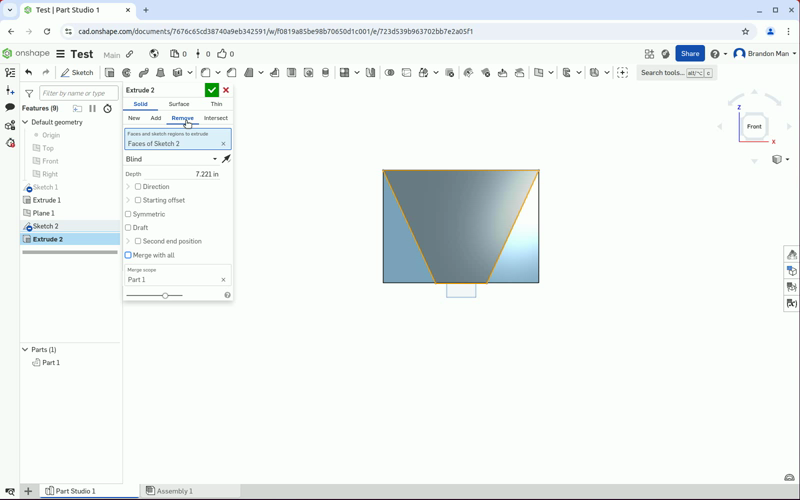
key(space)
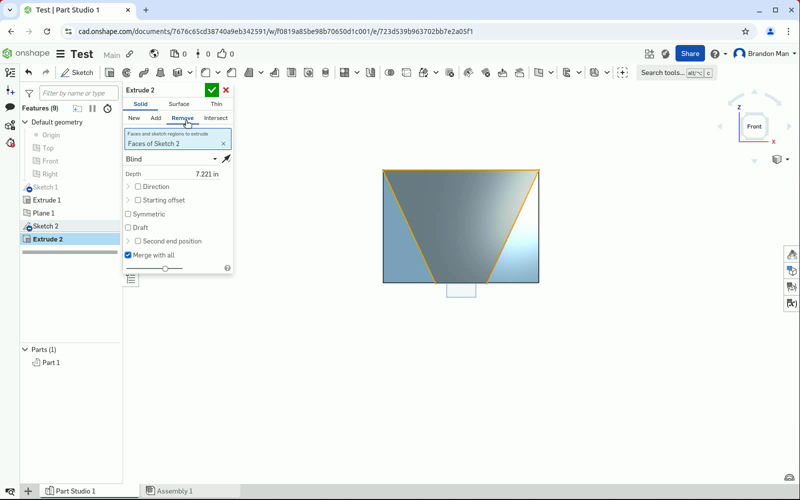
key(enter)
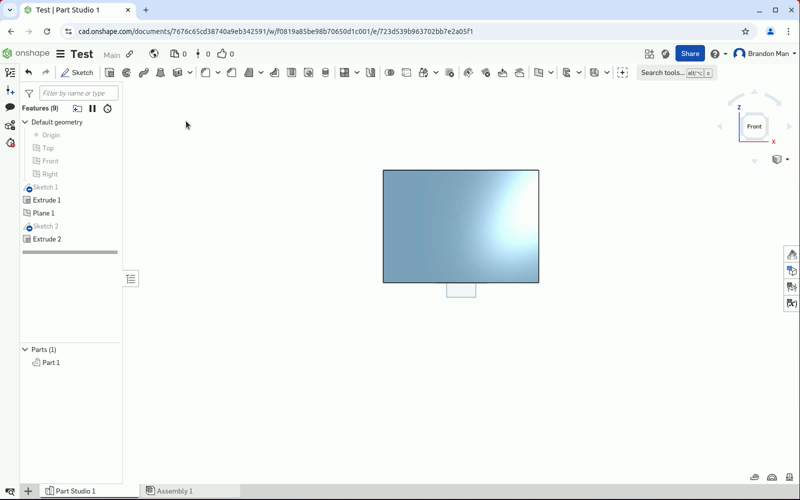
key(shift+h)
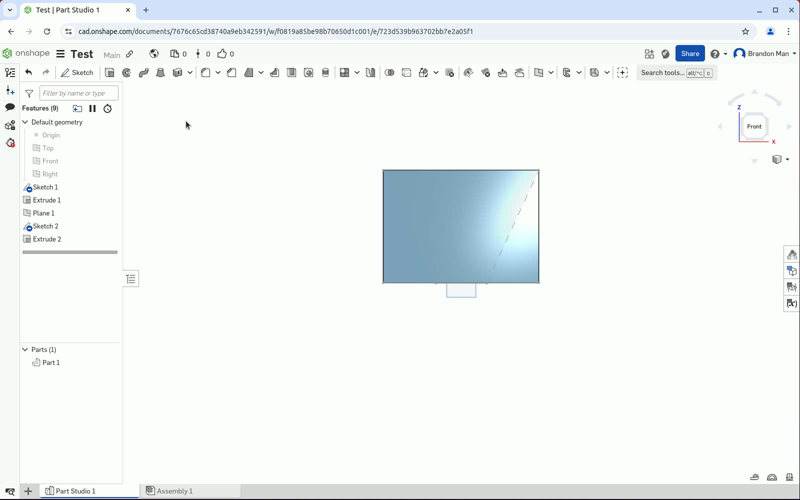
key(shift+h)
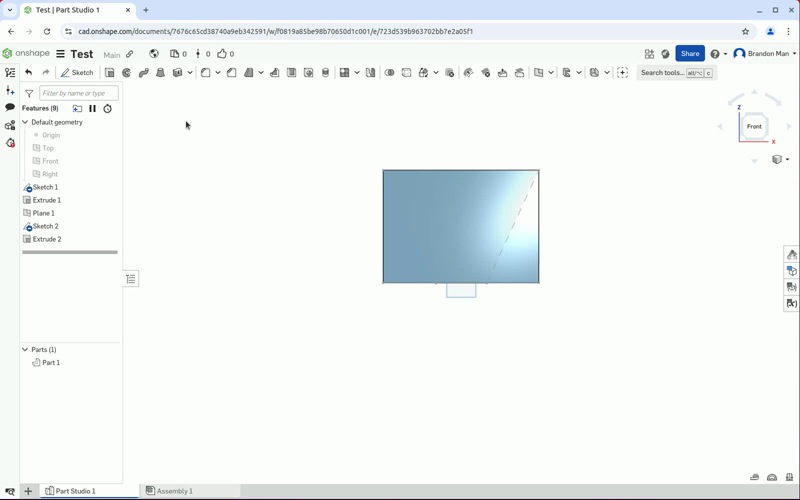
key(shift+7)
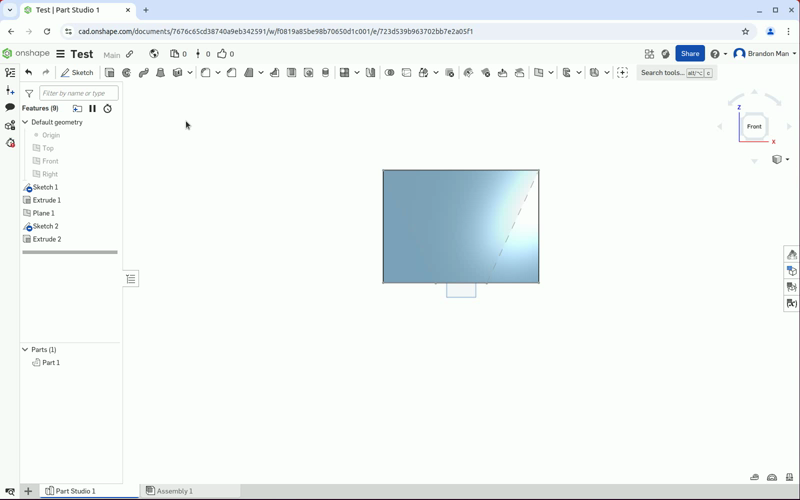
key(left, 2)
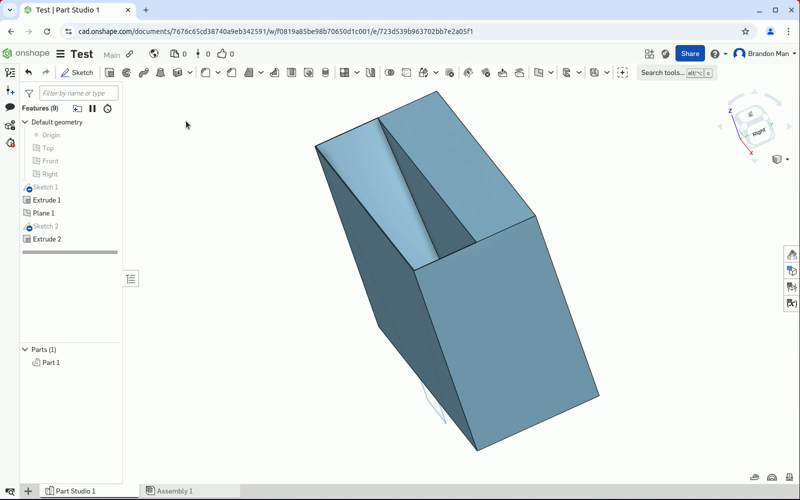
key(down, 2)
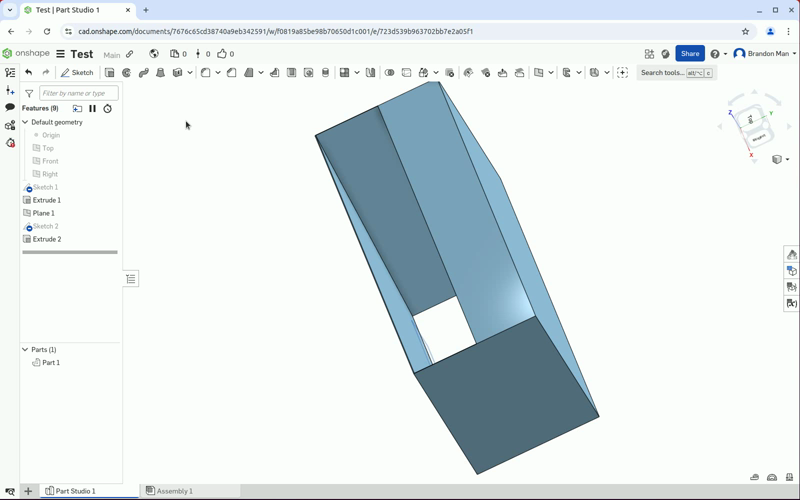
key(up, 2)
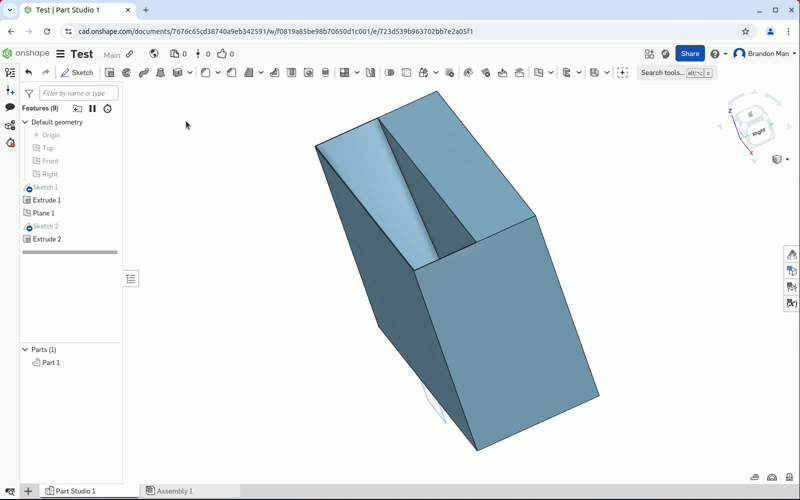
key(right, 2)
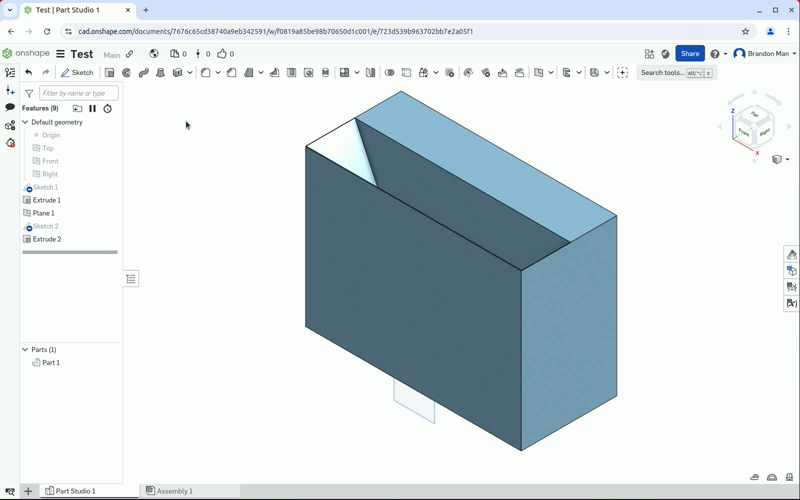
mouse_move(73, 189)
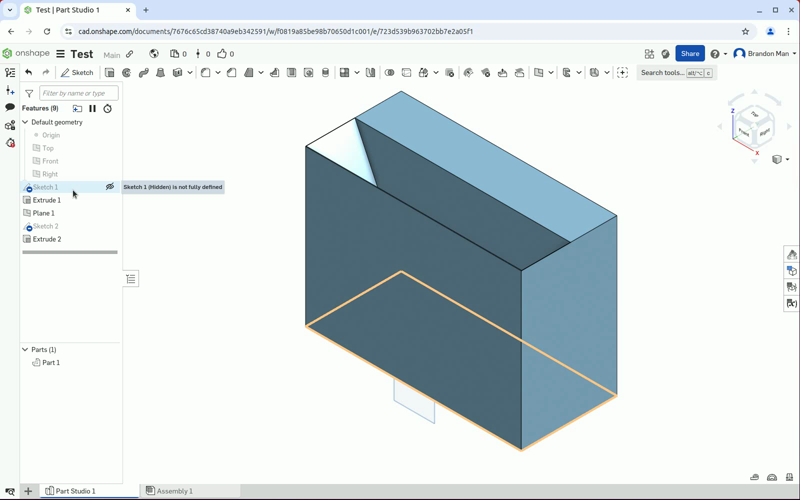
click(73, 189)